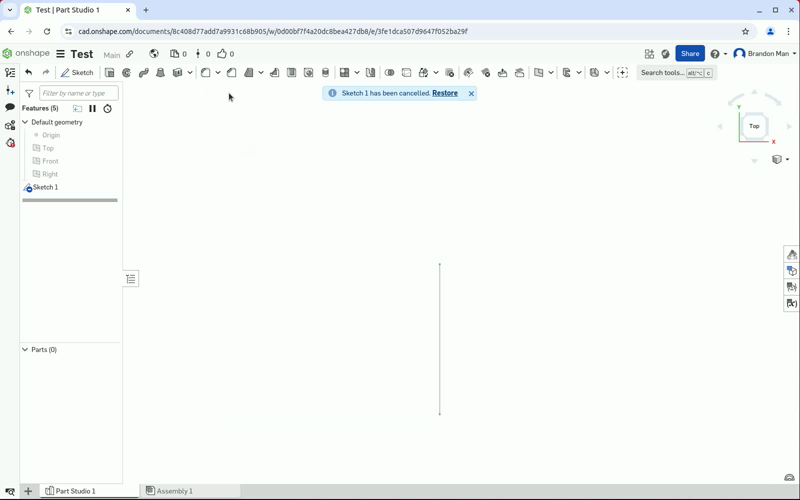
key(shift+h)
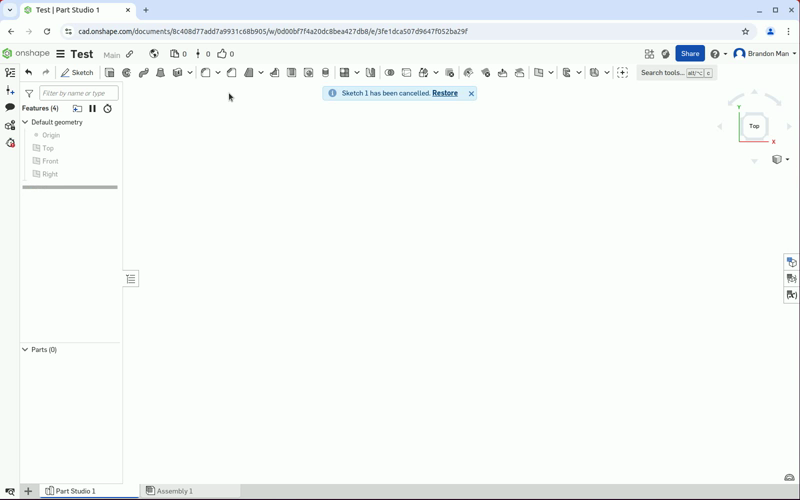
key(shift+s)
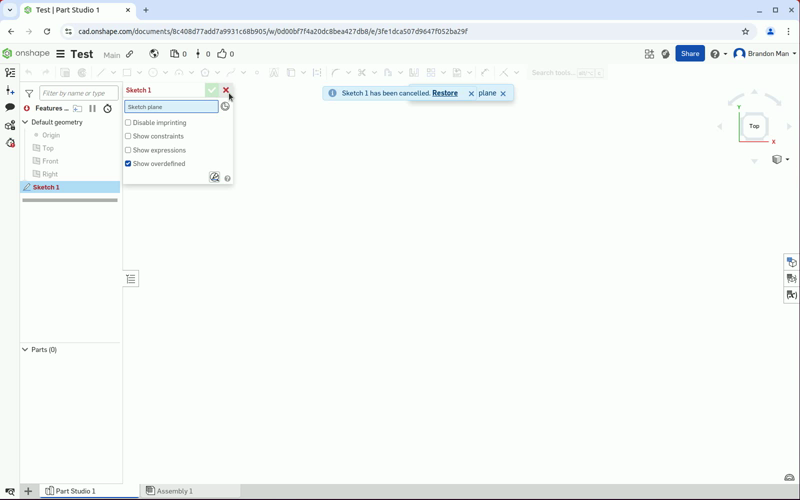
mouse_move(73, 150)
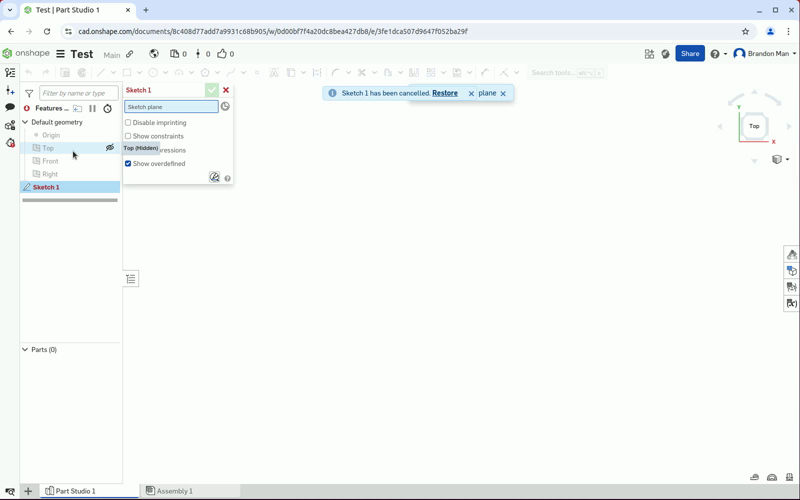
click(73, 150)
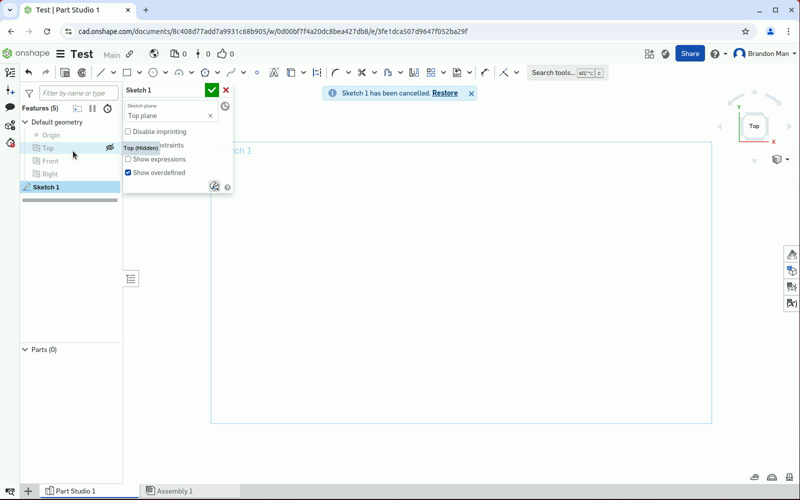
mouse_move(73, 352)
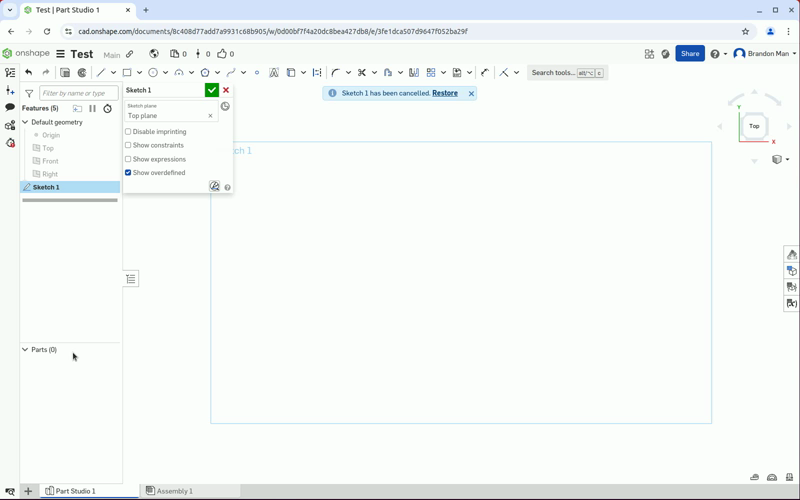
key(y)
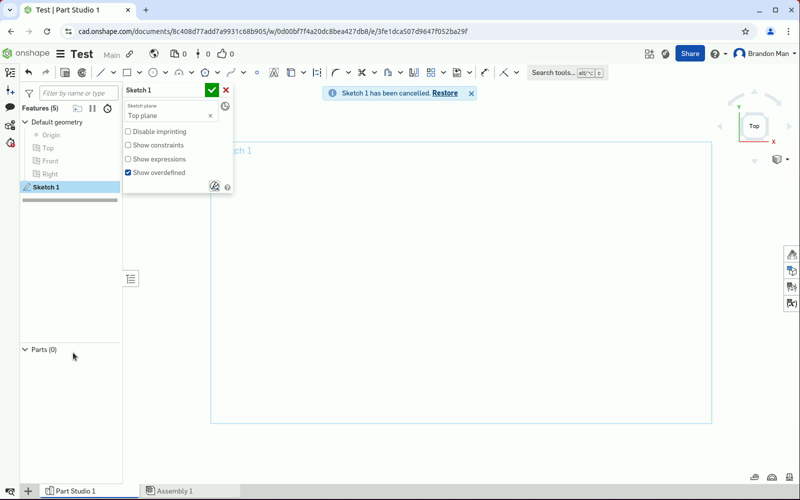
key(c)
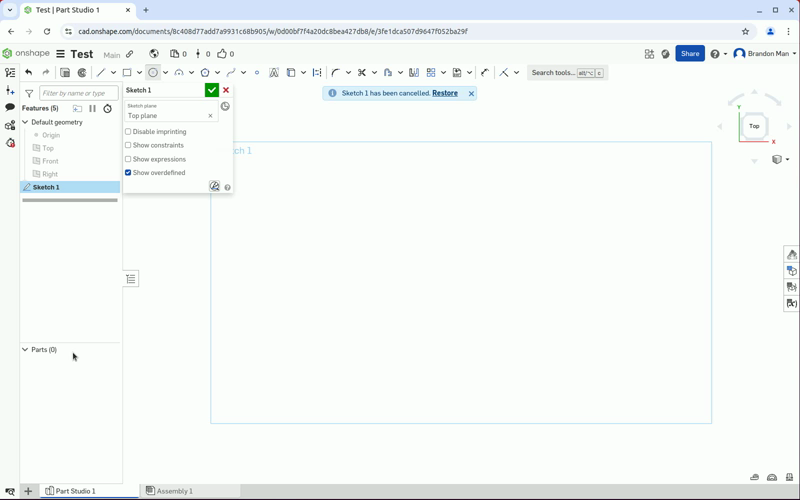
key_down(shift)
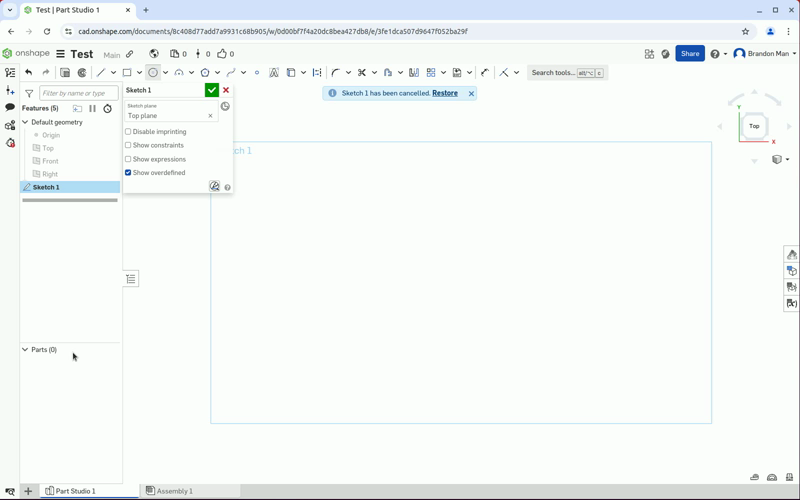
mouse_move(460, 282)
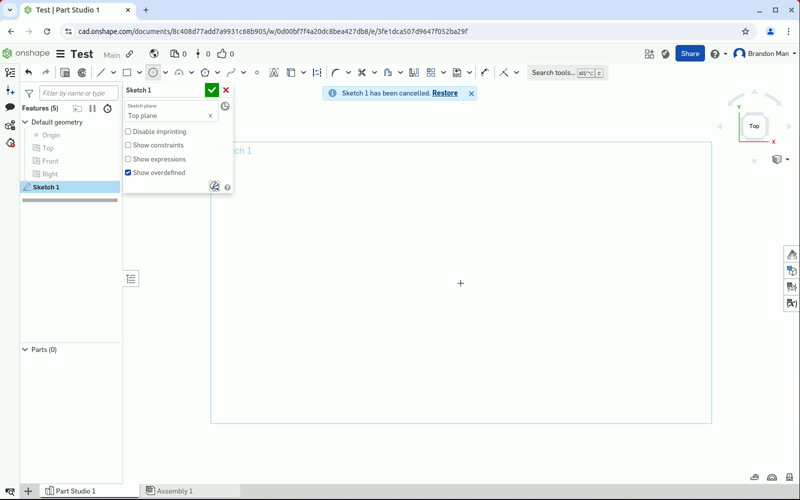
click(460, 282)
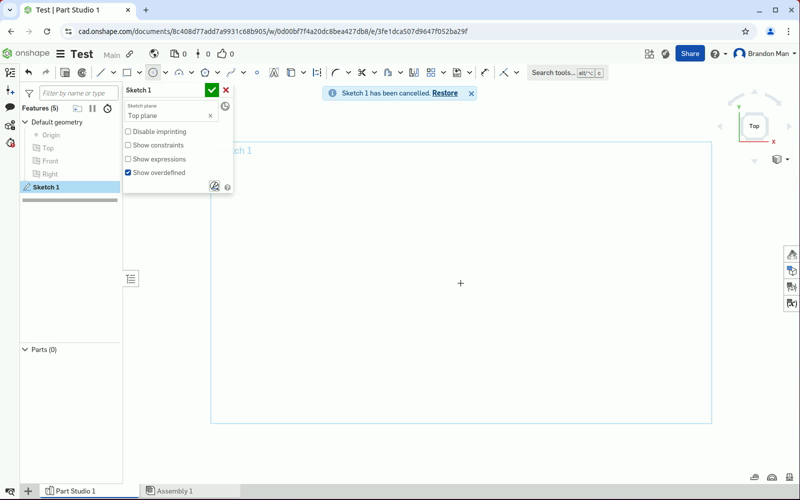
key_up(shift)
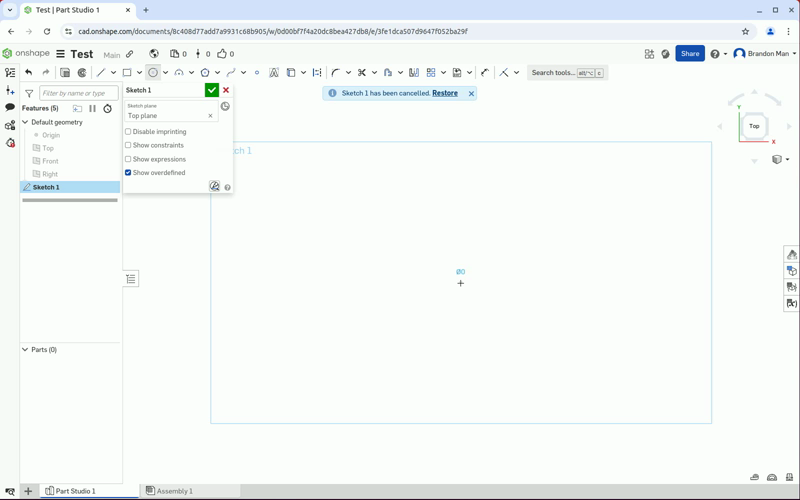
mouse_move(472, 282)
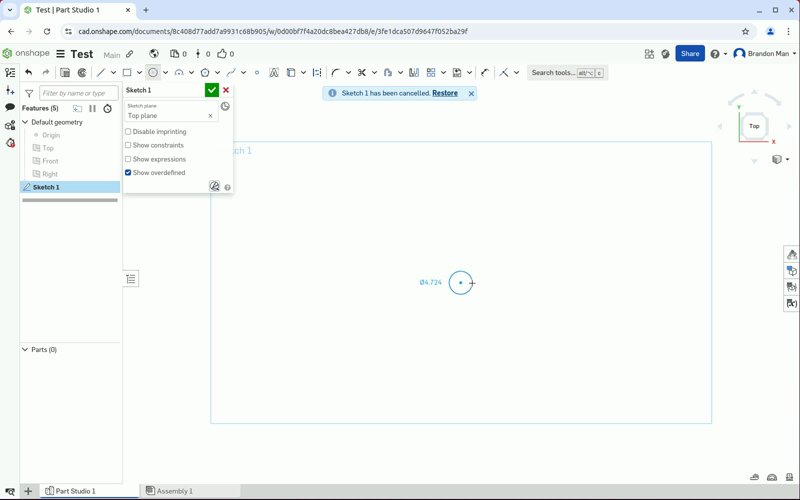
click(472, 282)
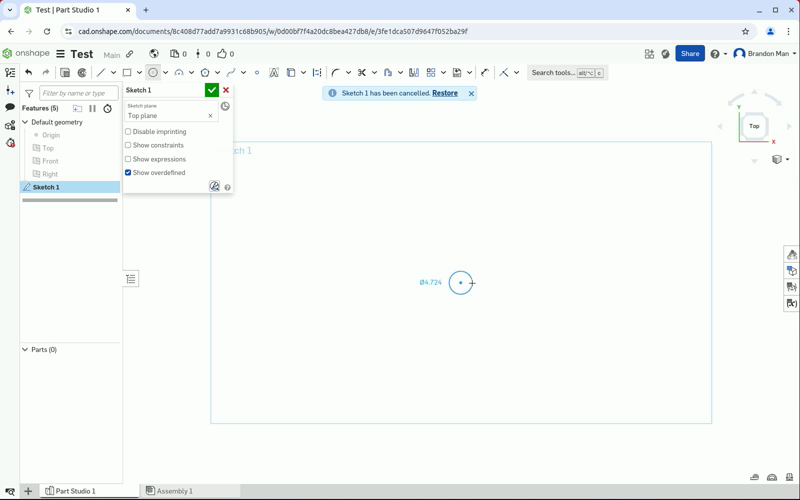
key(esc)
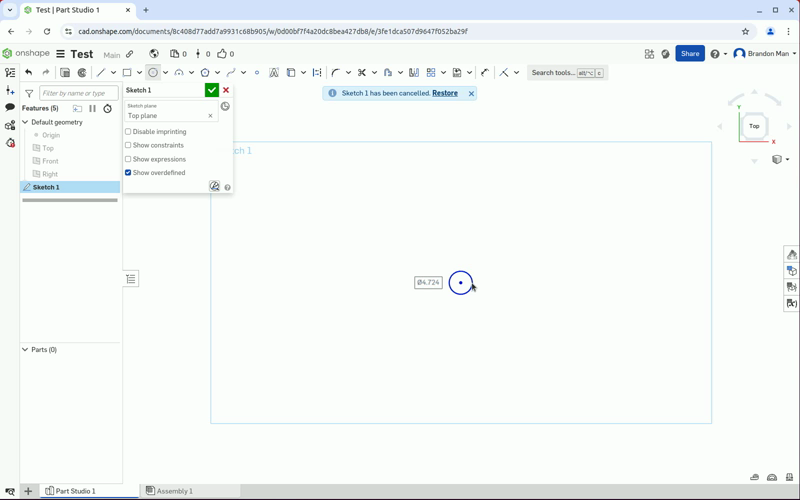
mouse_move(454, 279)
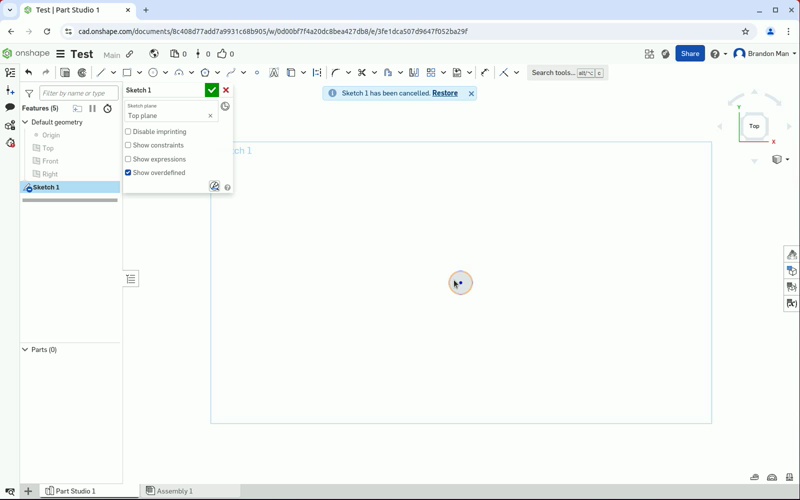
scroll(6)
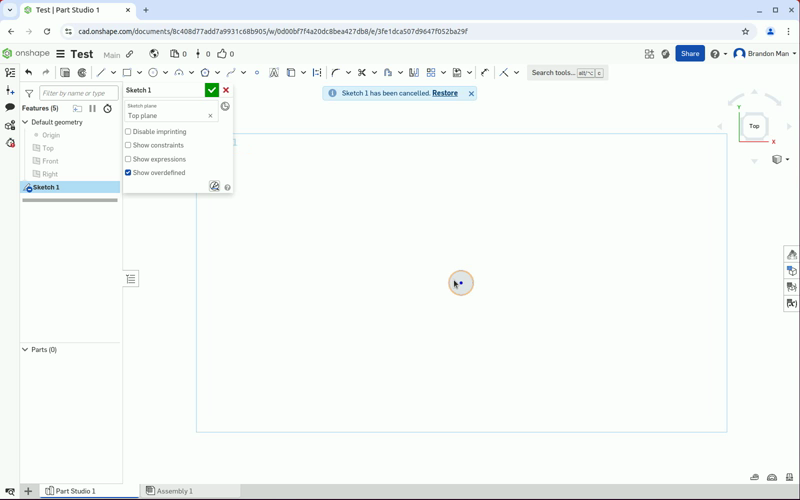
scroll(6)
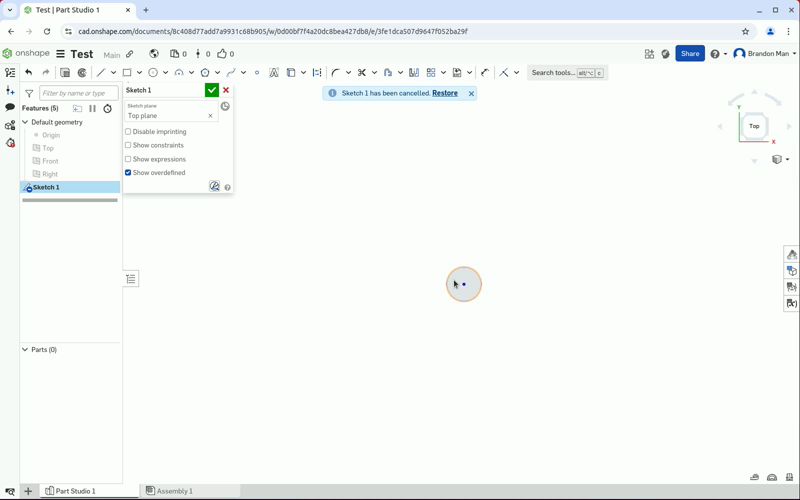
scroll(6)
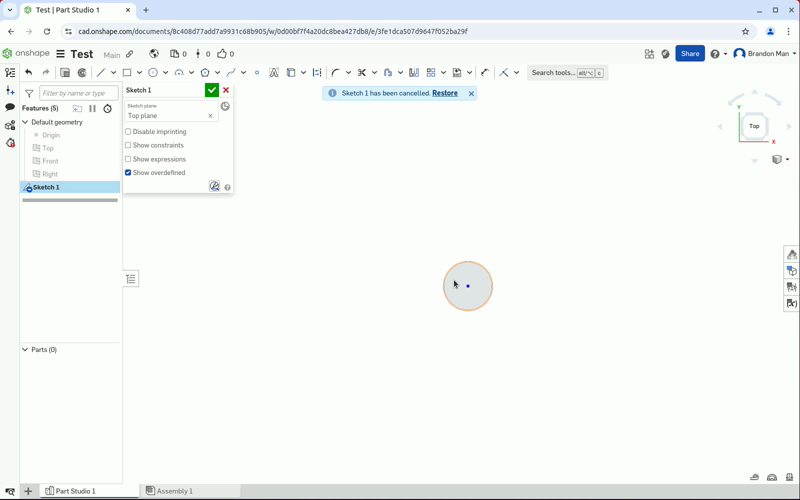
scroll(6)
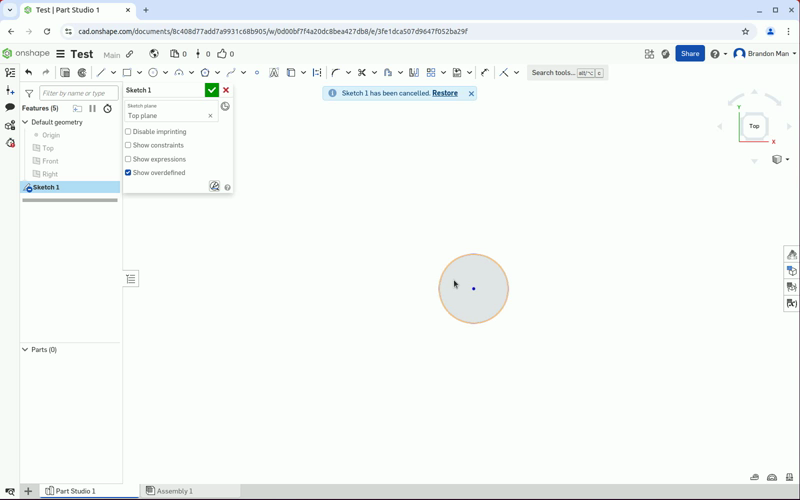
scroll(6)
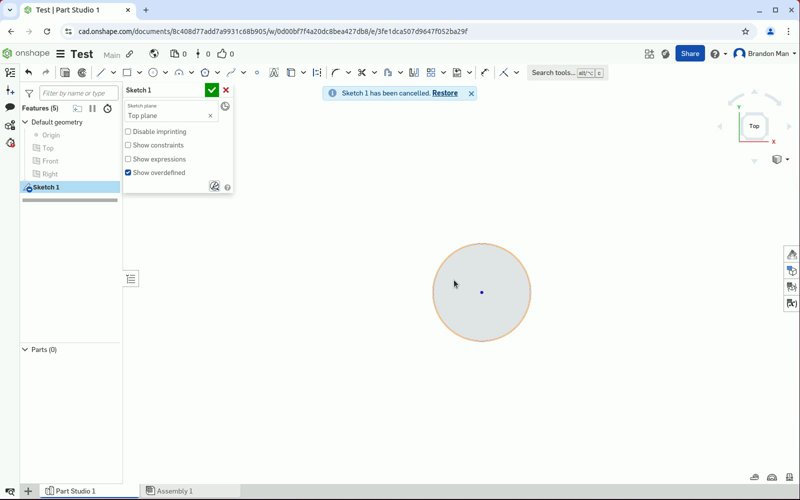
scroll(6)
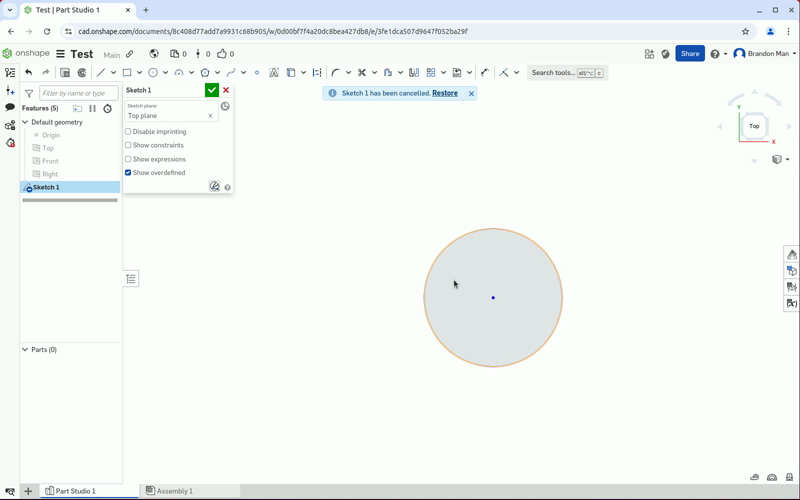
scroll(6)
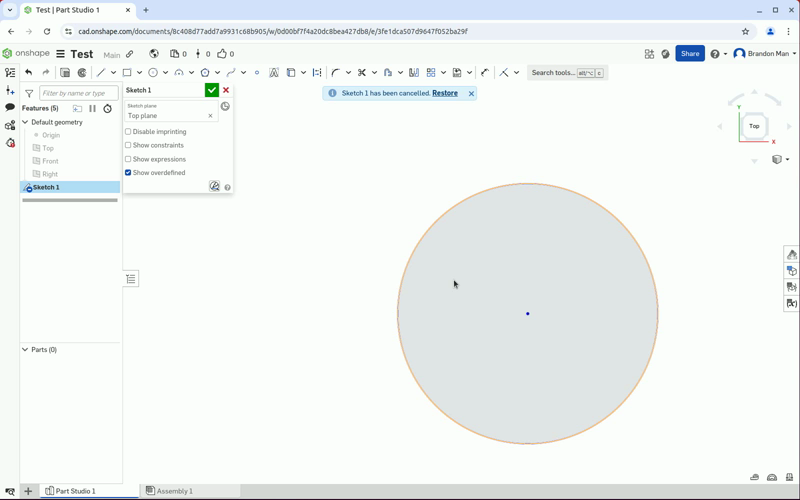
click(454, 279)
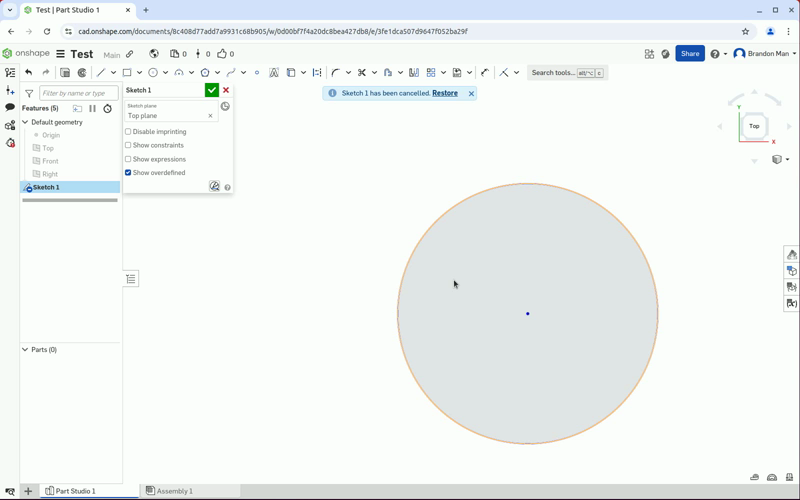
scroll(-6)
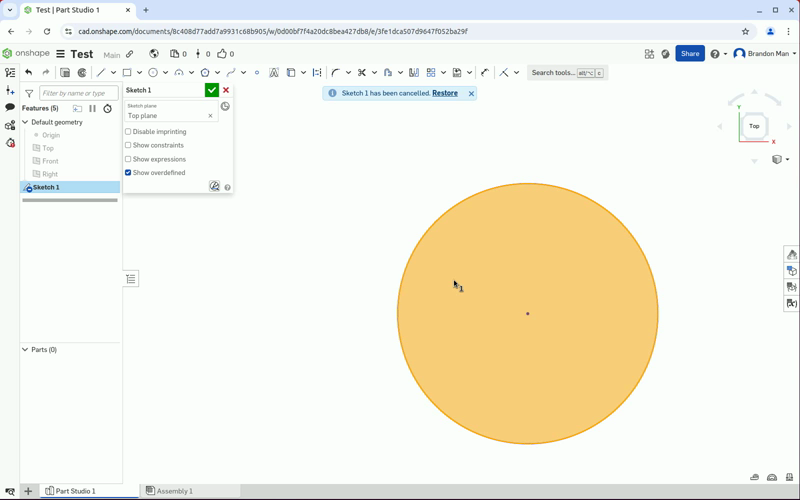
scroll(-6)
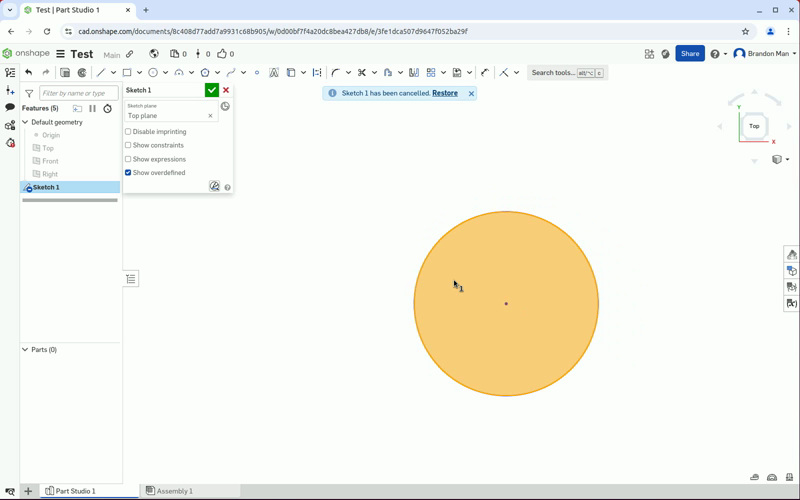
scroll(-6)
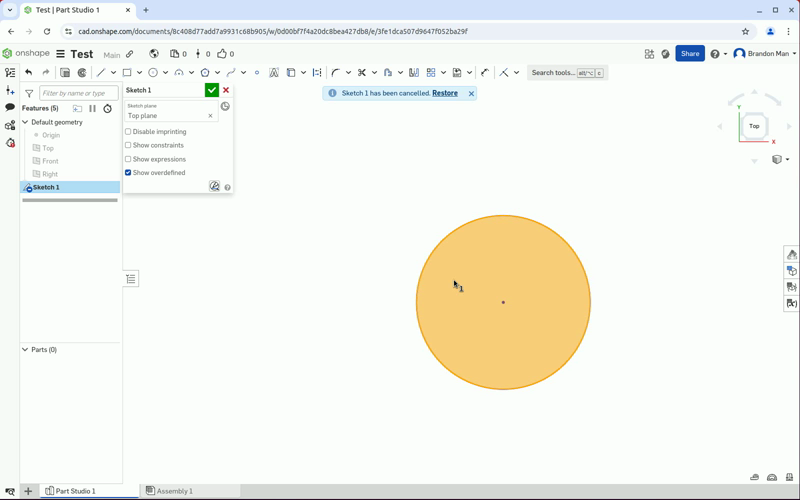
scroll(-6)
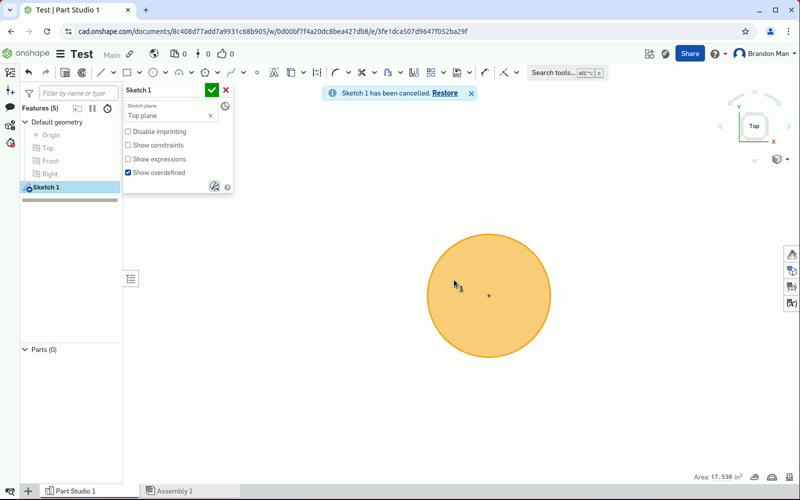
scroll(-6)
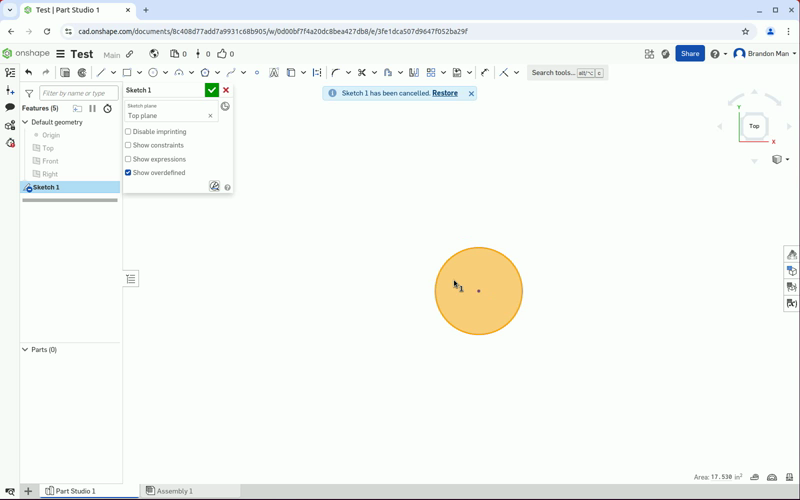
scroll(-6)
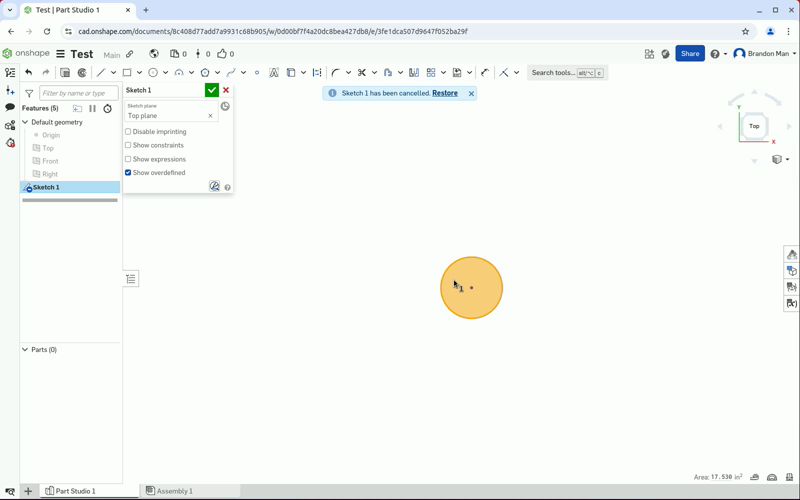
scroll(-6)
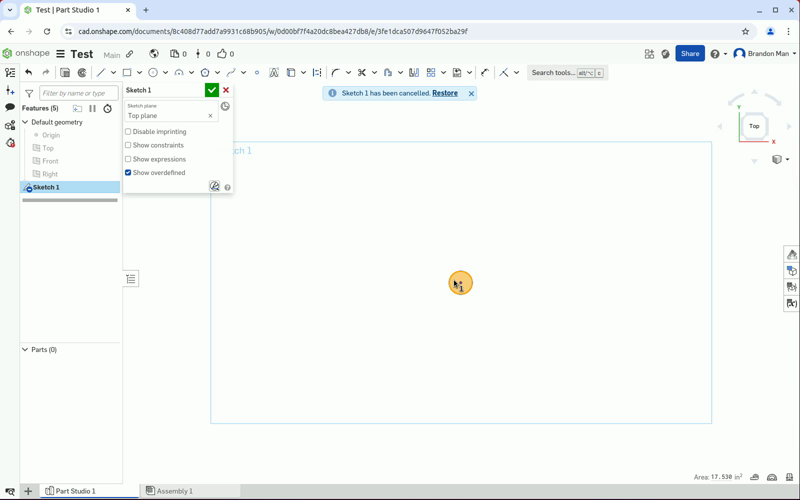
mouse_move(73, 352)
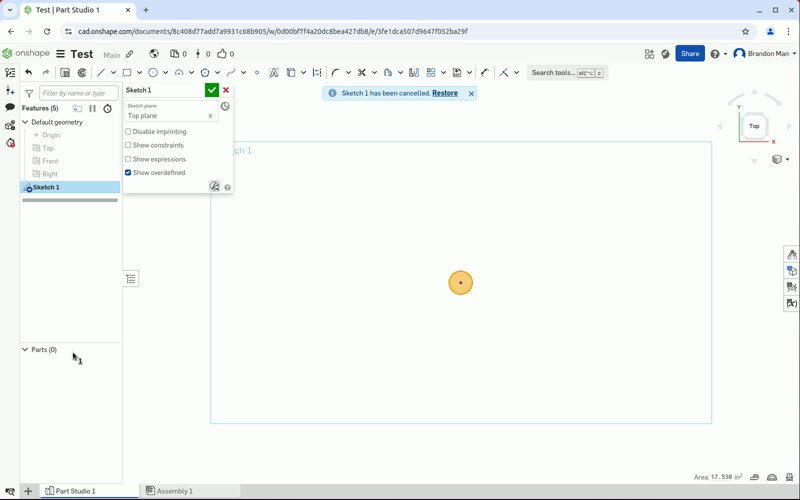
key(shift+y)
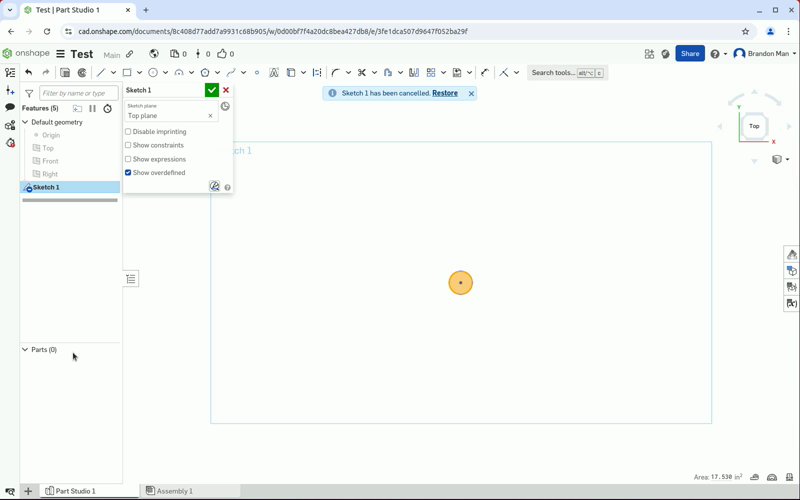
key(shift+e)
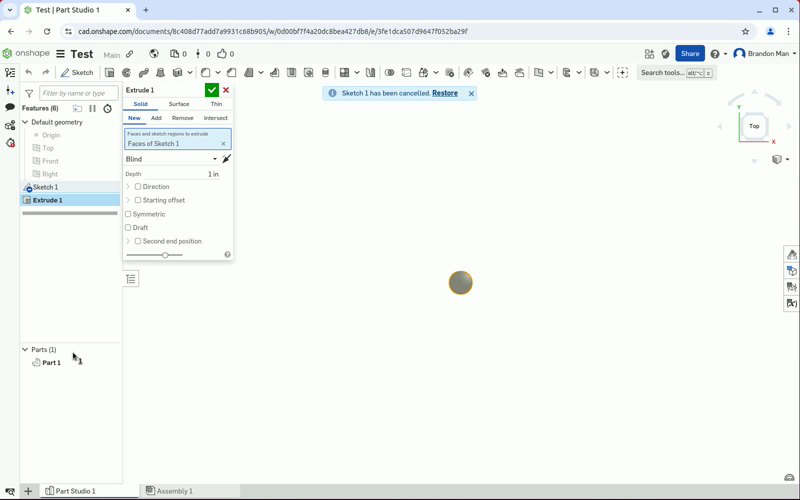
mouse_move(143, 106)
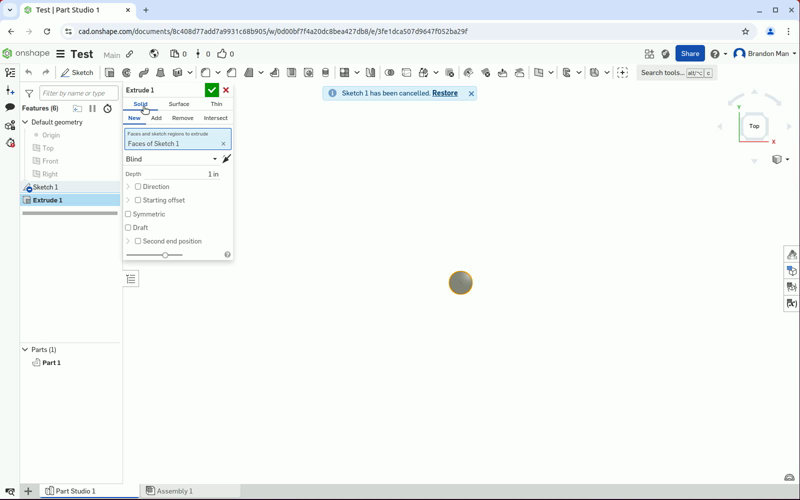
click(143, 106)
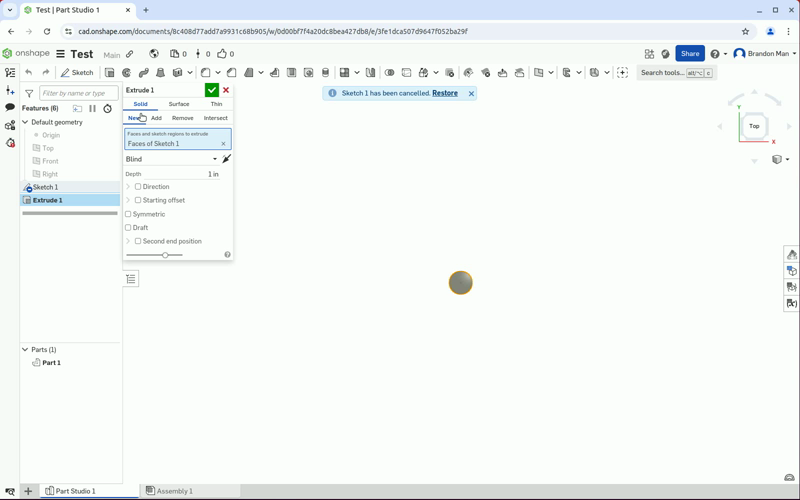
mouse_move(137, 120)
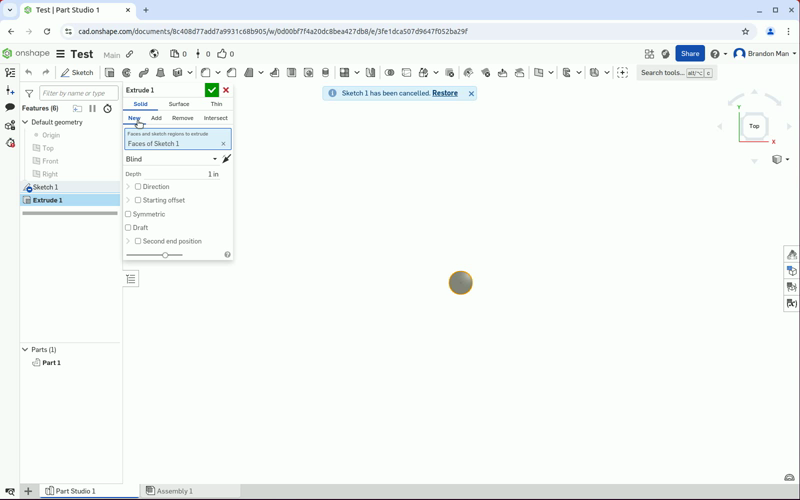
click(137, 120)
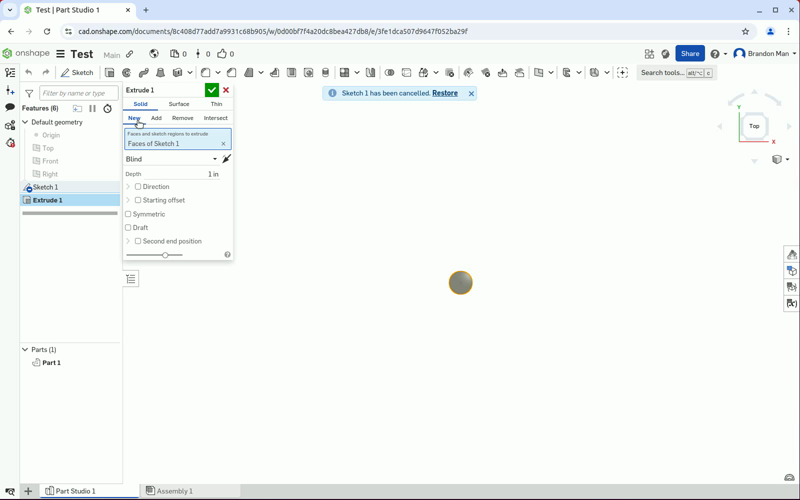
key(tab, 4)
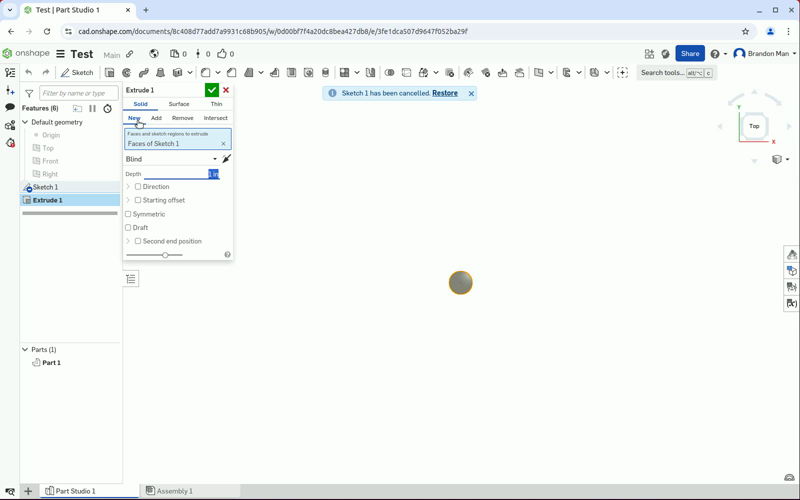
text(23.108)
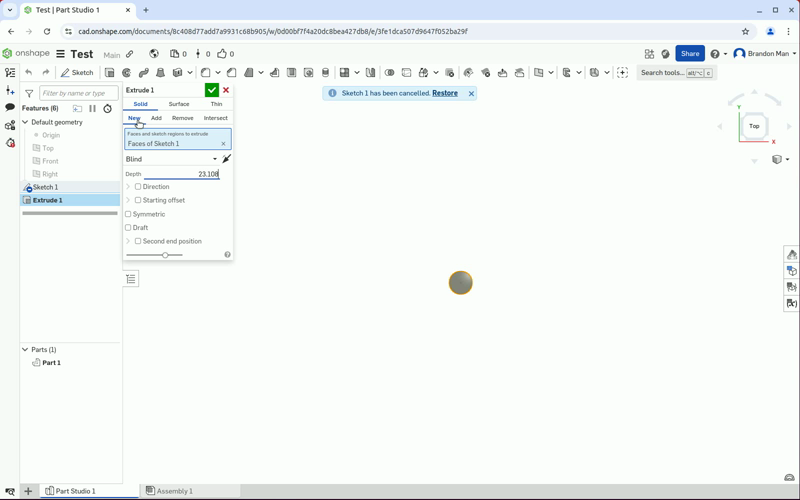
key(enter)
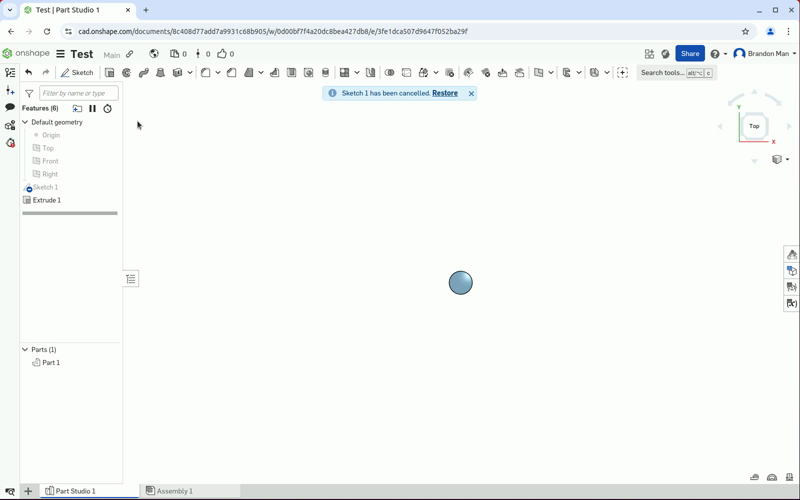
key(shift+h)
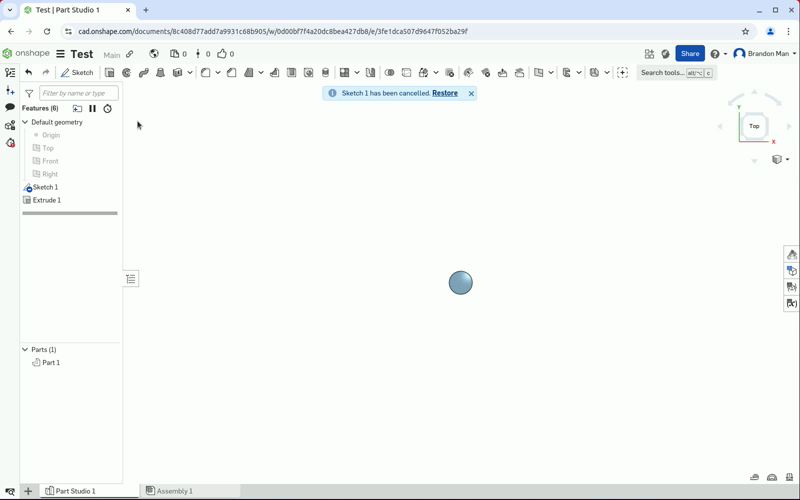
key(shift+h)
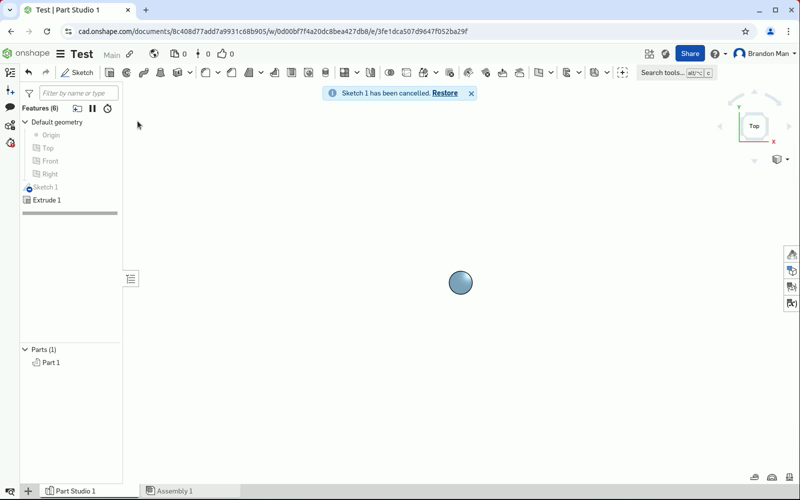
mouse_move(73, 189)
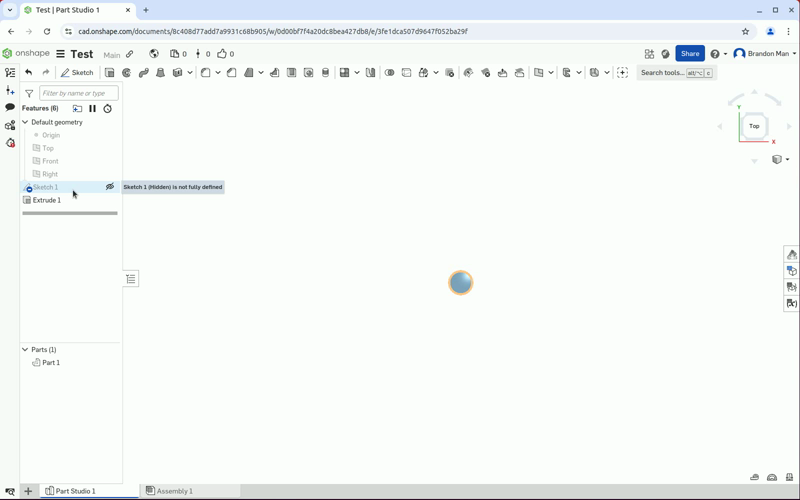
click(73, 189)
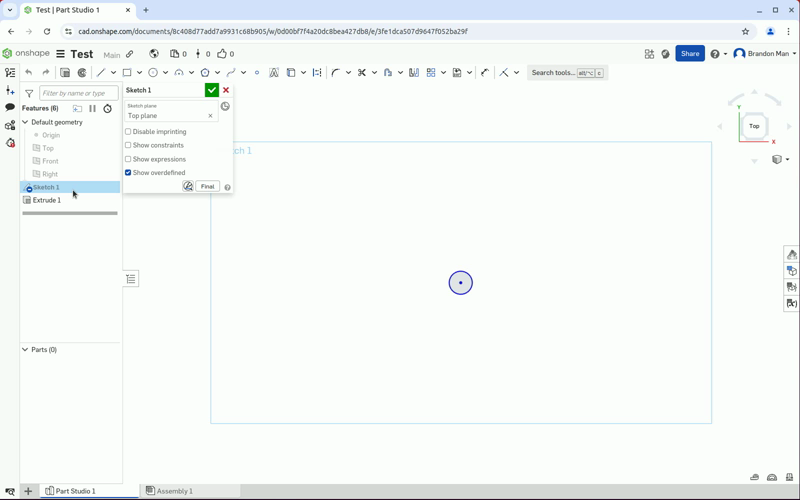
mouse_move(229, 92)
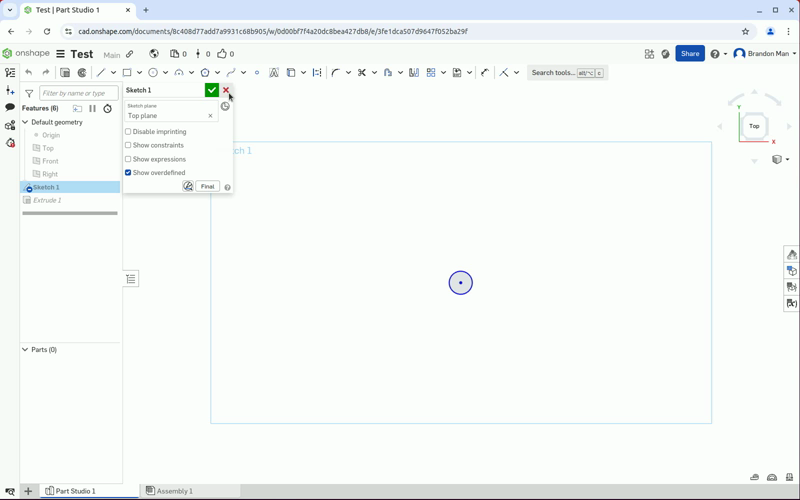
click(229, 92)
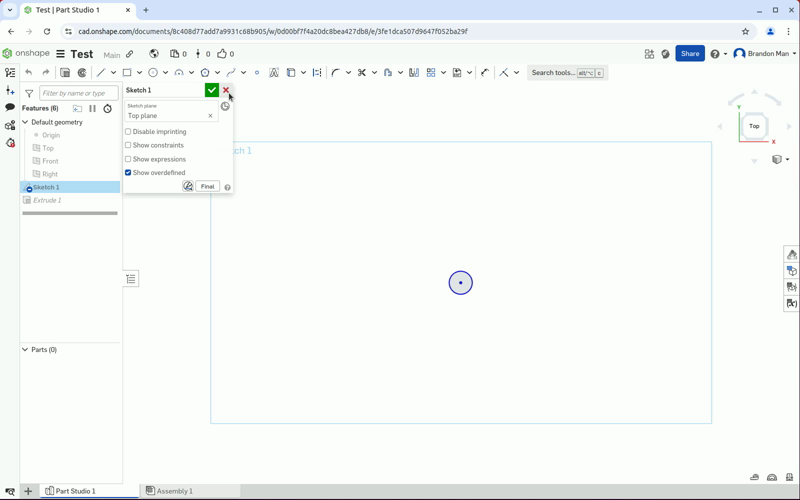
key(shift+s)
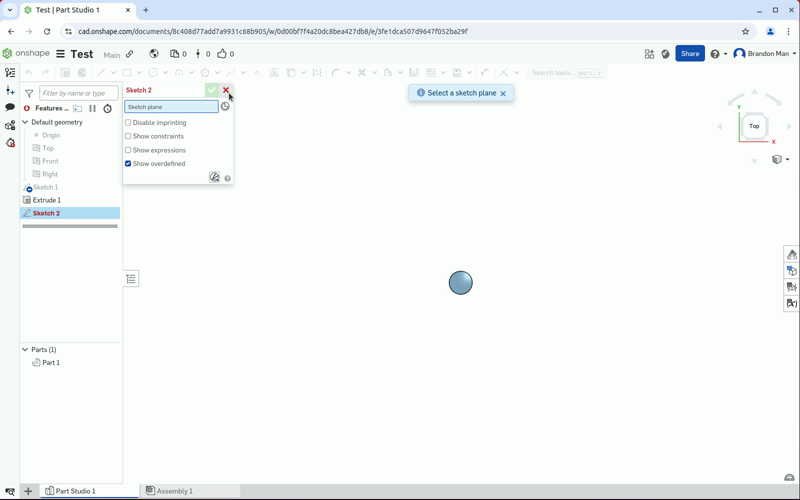
mouse_move(73, 150)
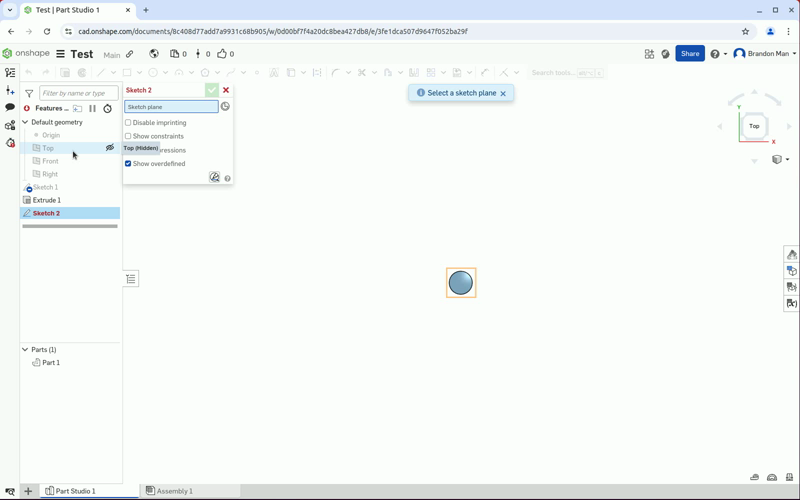
click(73, 150)
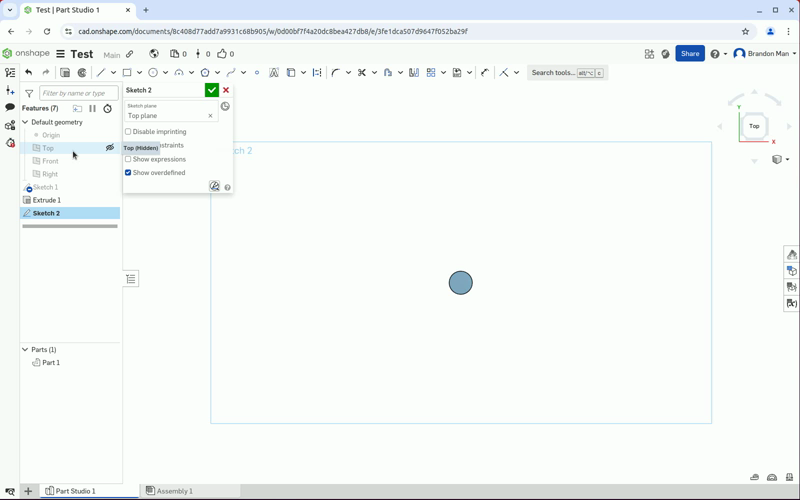
mouse_move(73, 352)
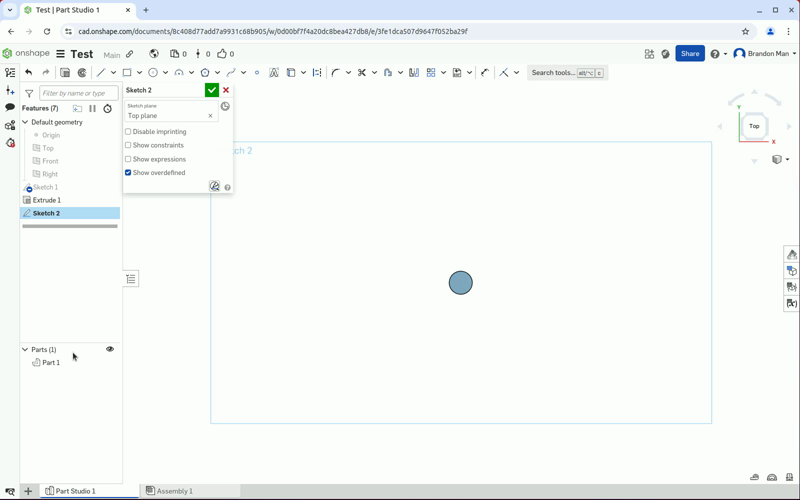
key(y)
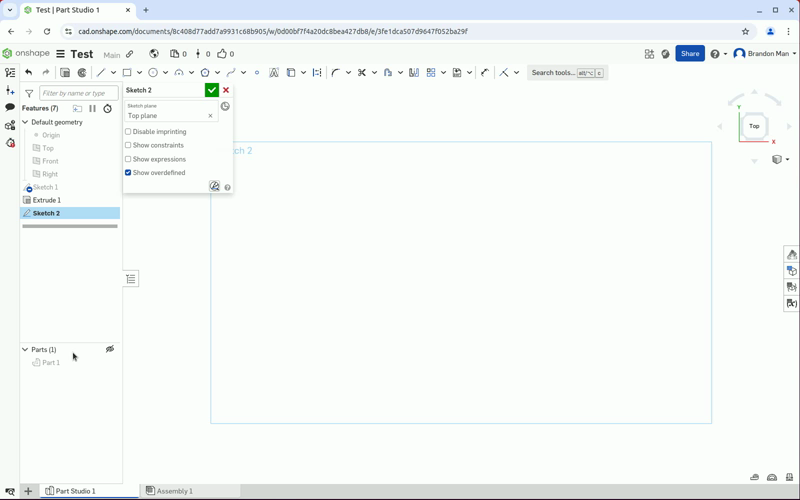
key(c)
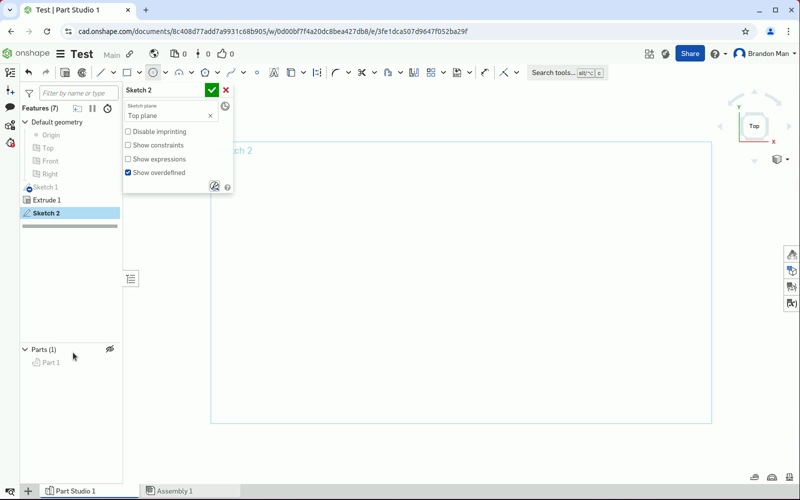
key_down(shift)
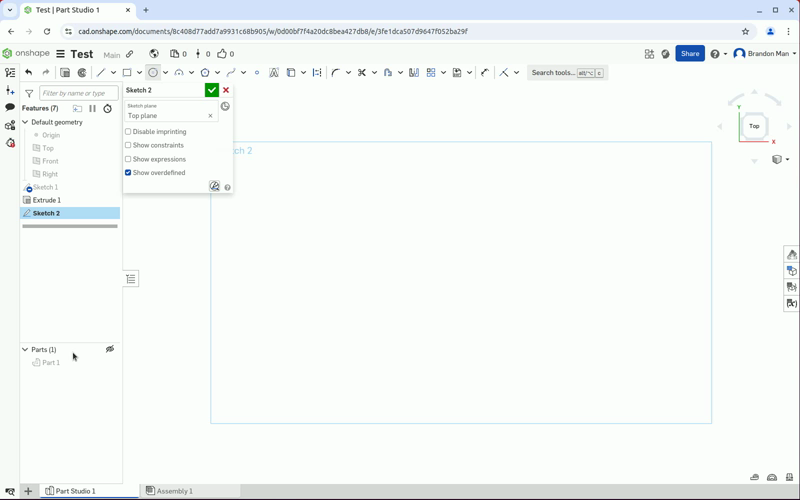
mouse_move(528, 282)
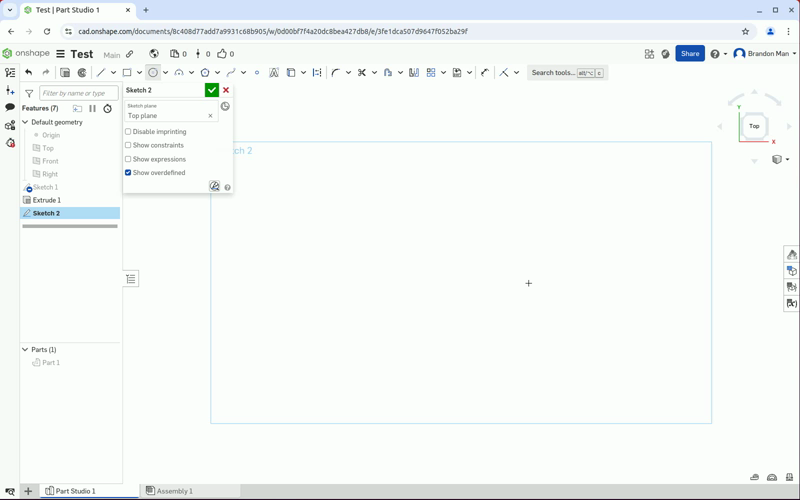
click(528, 282)
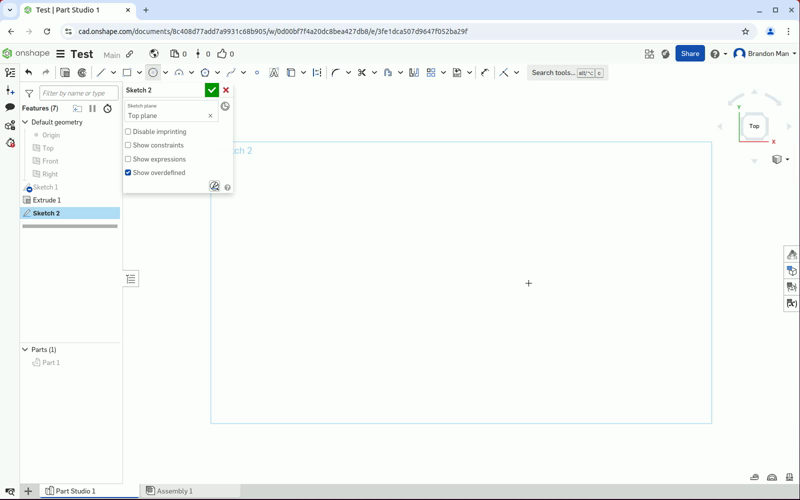
key_up(shift)
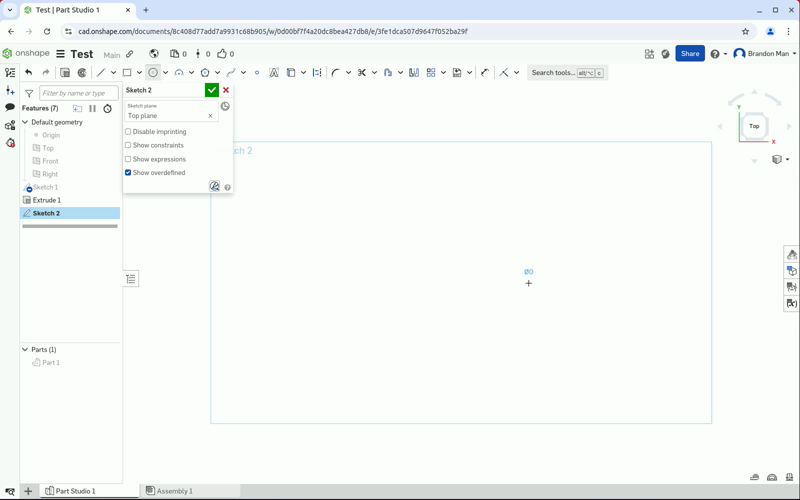
mouse_move(540, 282)
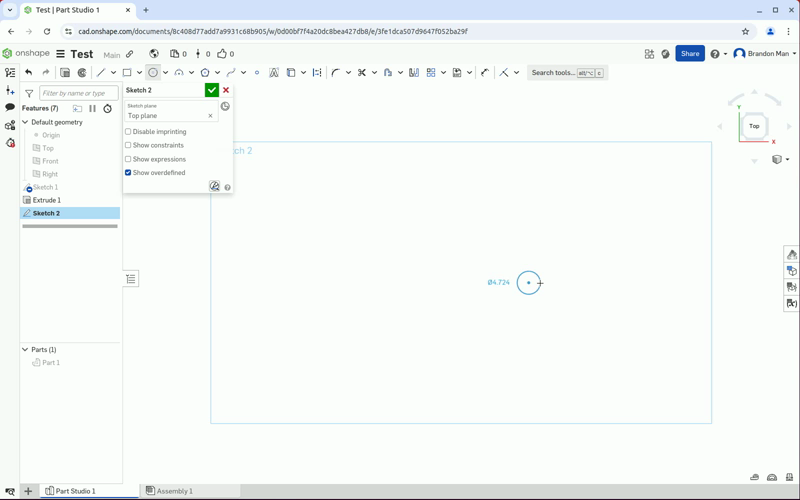
click(540, 282)
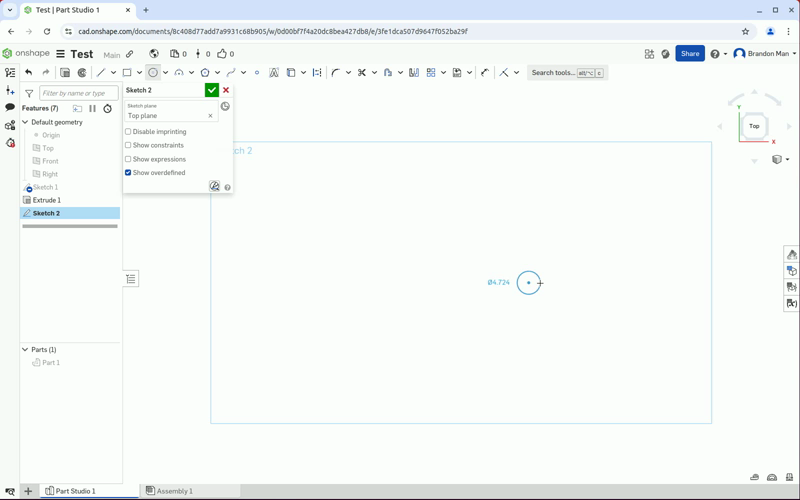
key(esc)
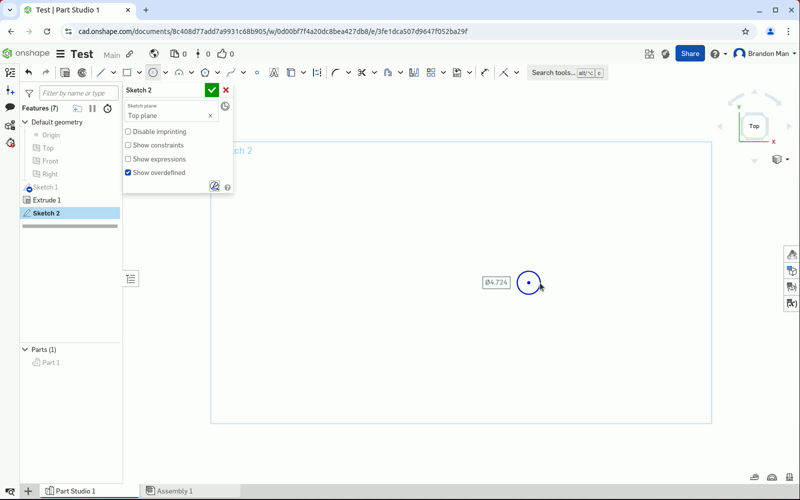
mouse_move(523, 285)
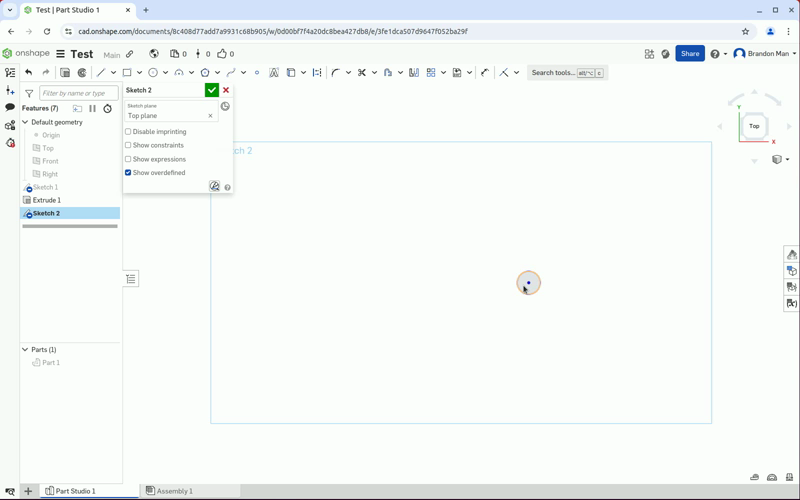
scroll(6)
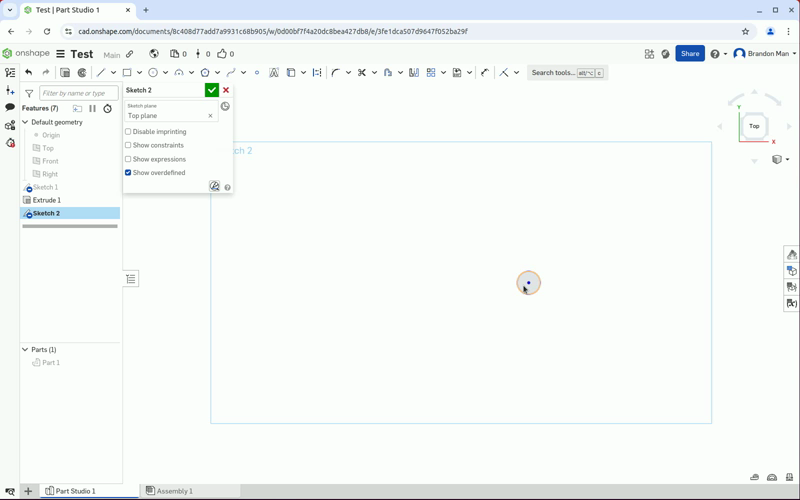
scroll(6)
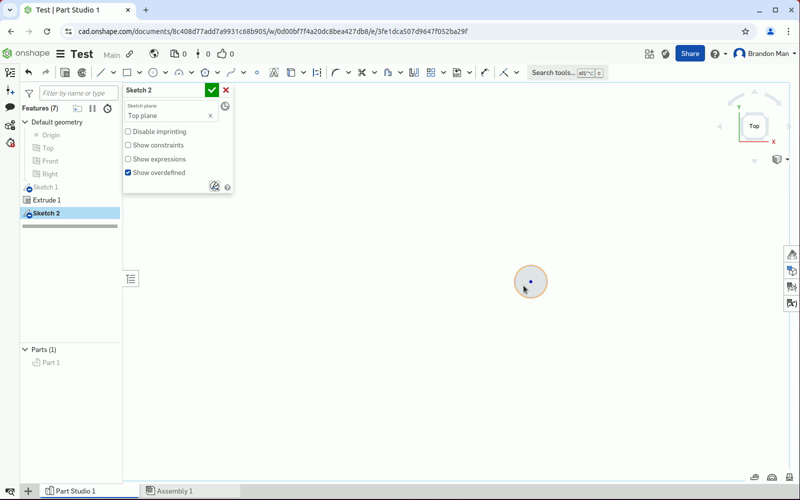
scroll(6)
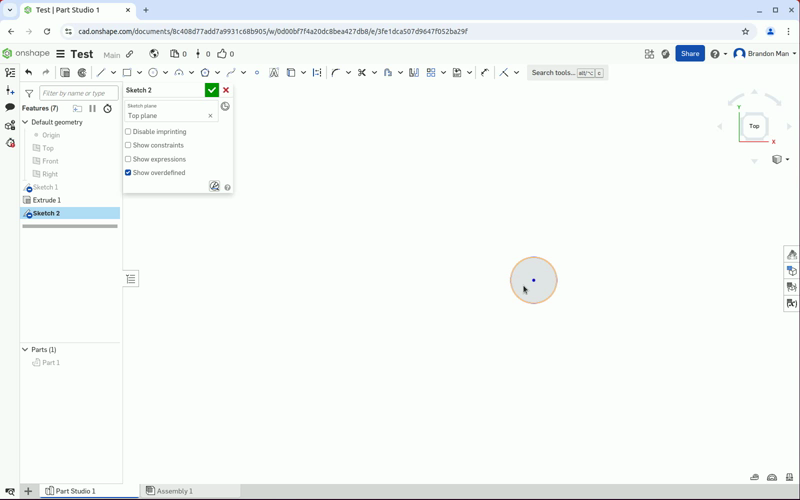
scroll(6)
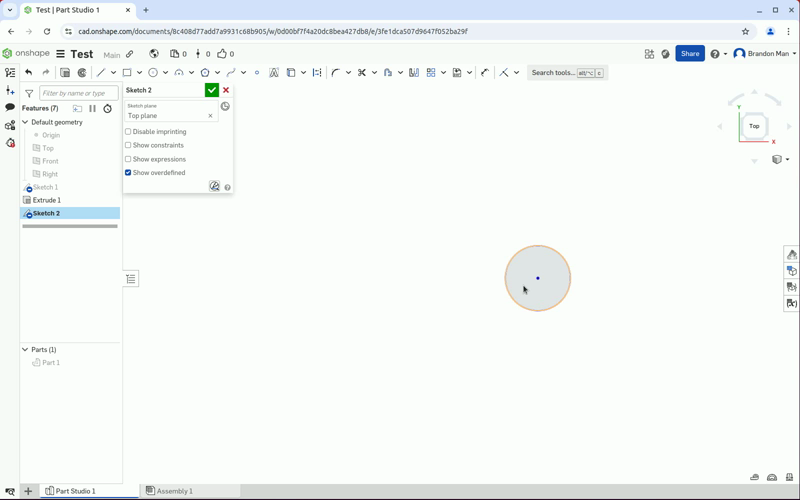
scroll(6)
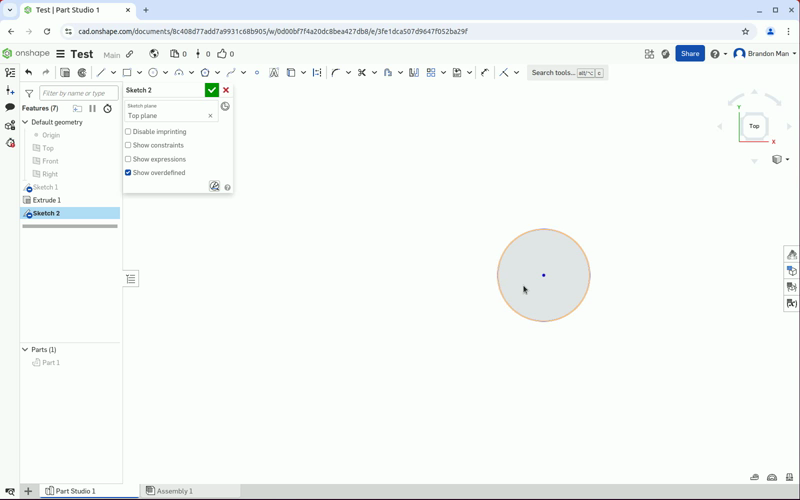
scroll(6)
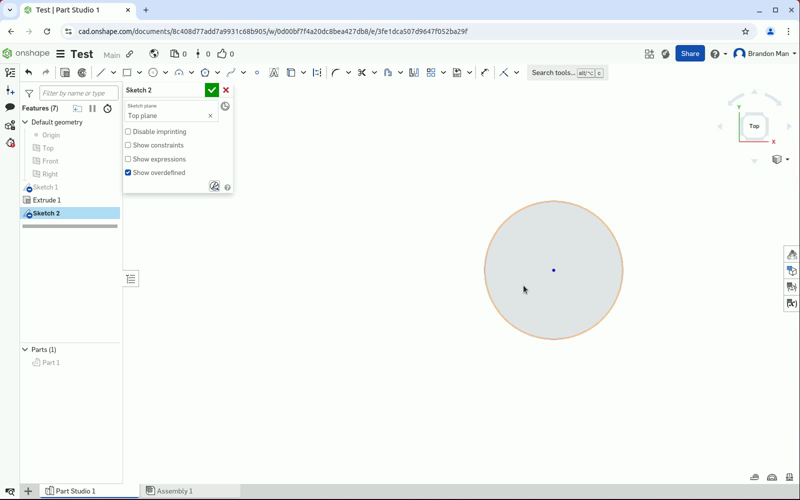
scroll(6)
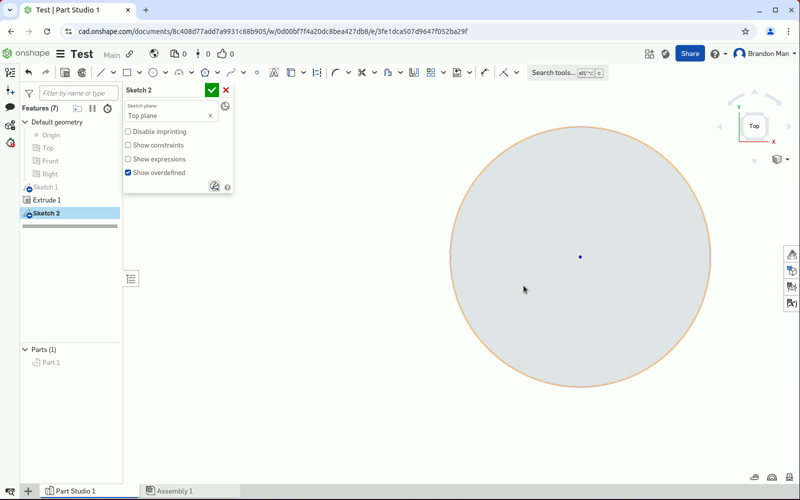
click(523, 285)
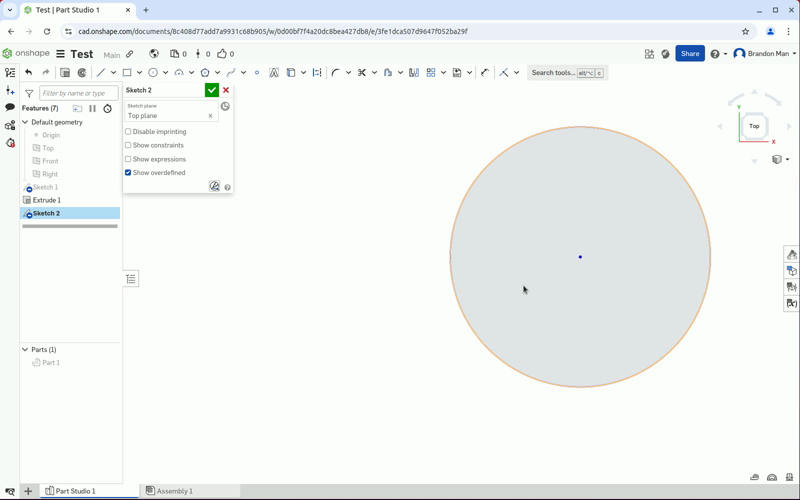
scroll(-6)
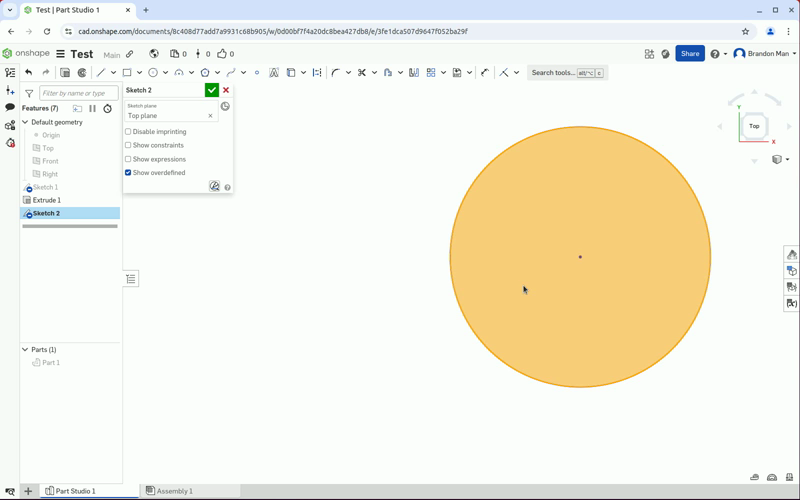
scroll(-6)
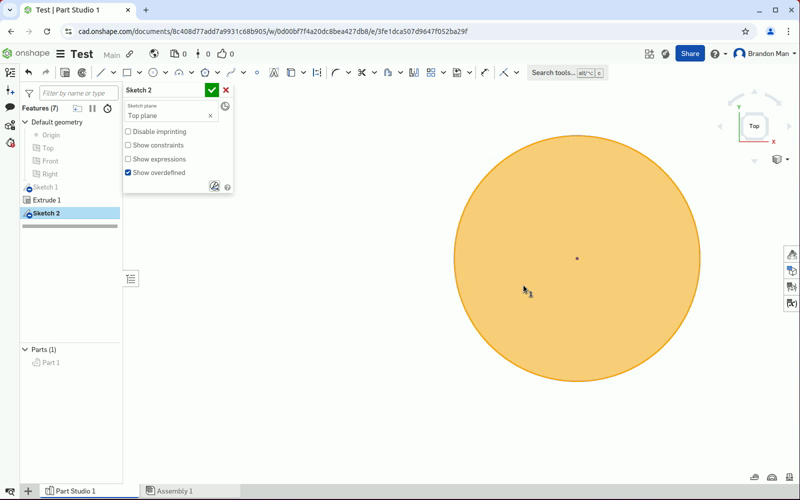
scroll(-6)
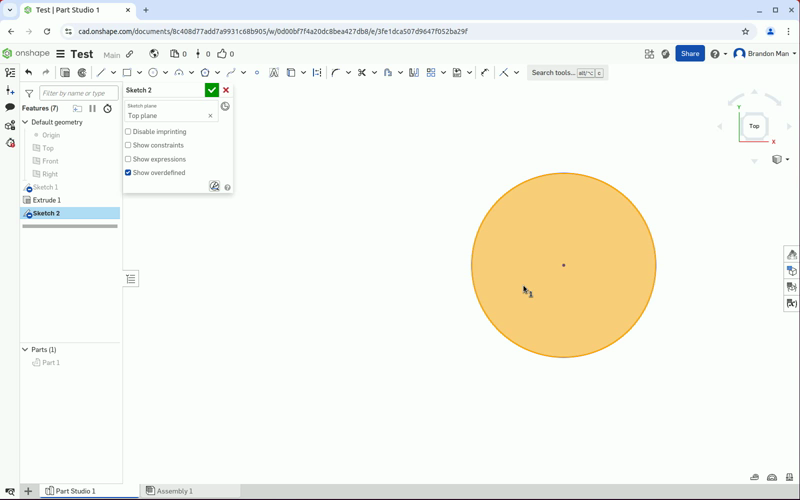
scroll(-6)
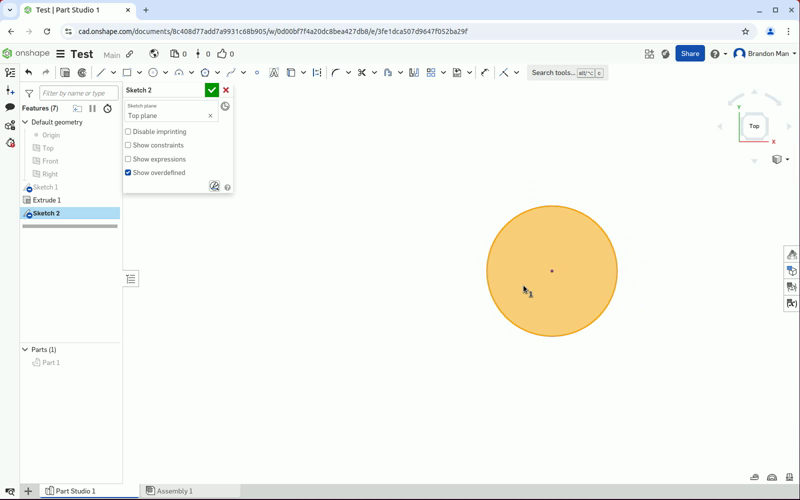
scroll(-6)
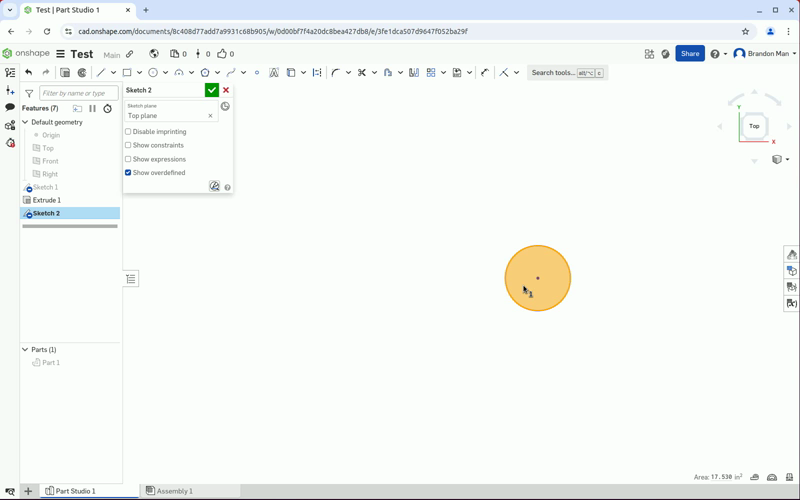
scroll(-6)
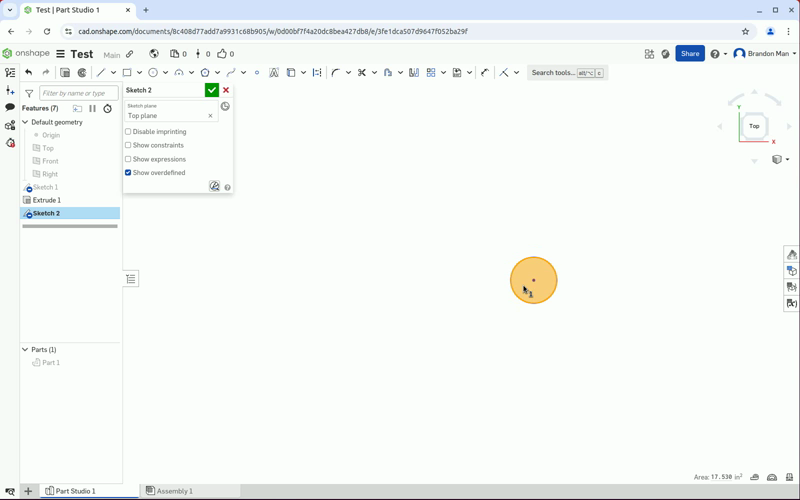
scroll(-6)
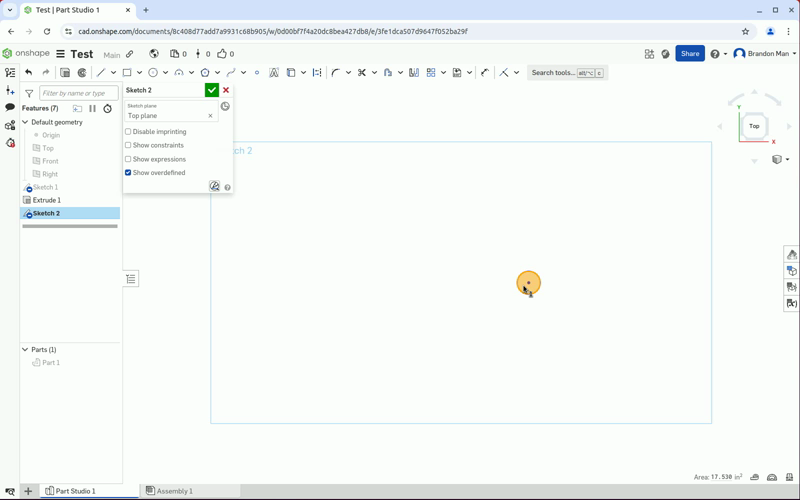
mouse_move(73, 352)
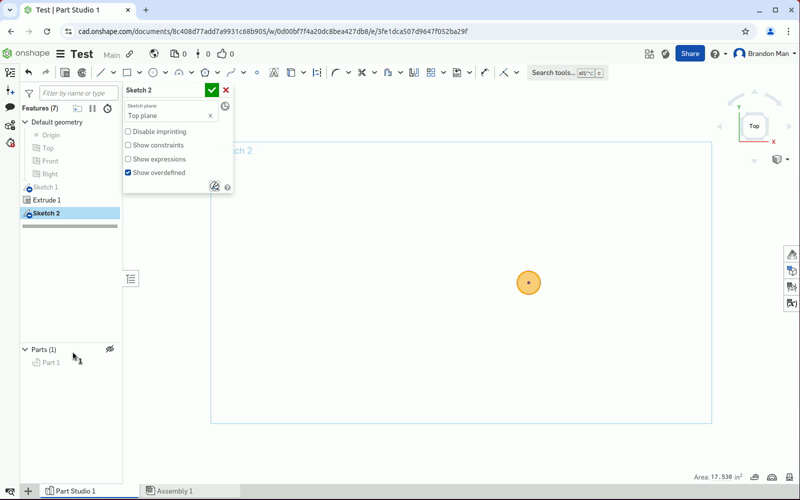
key(shift+y)
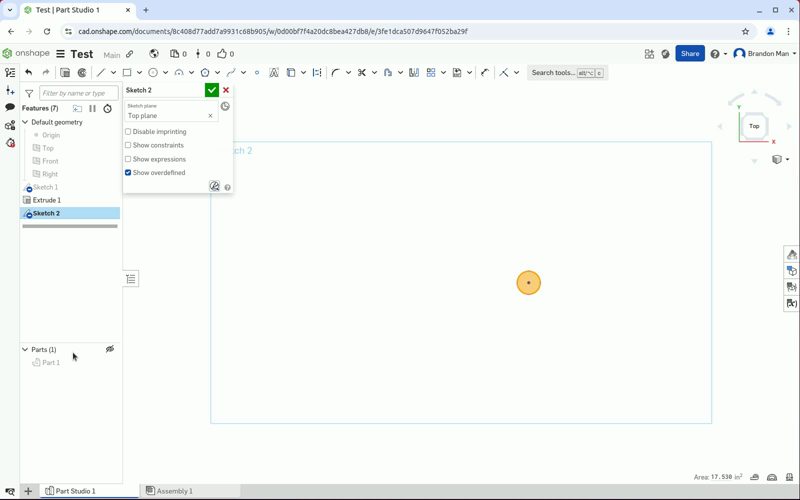
key(shift+e)
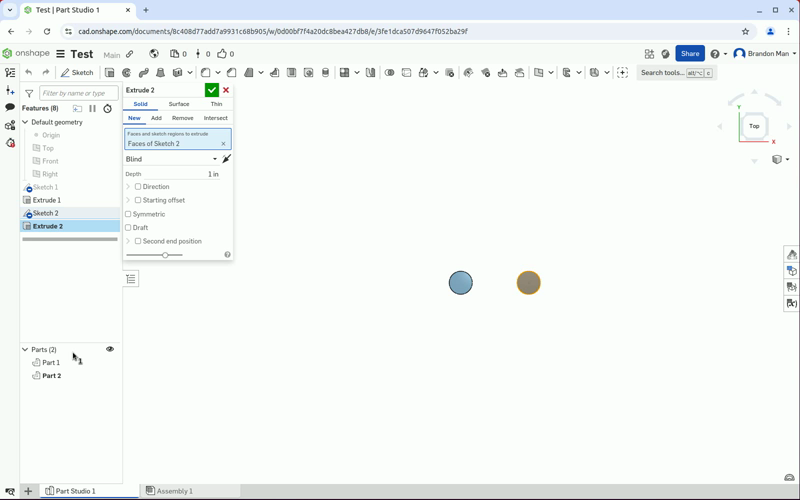
mouse_move(143, 106)
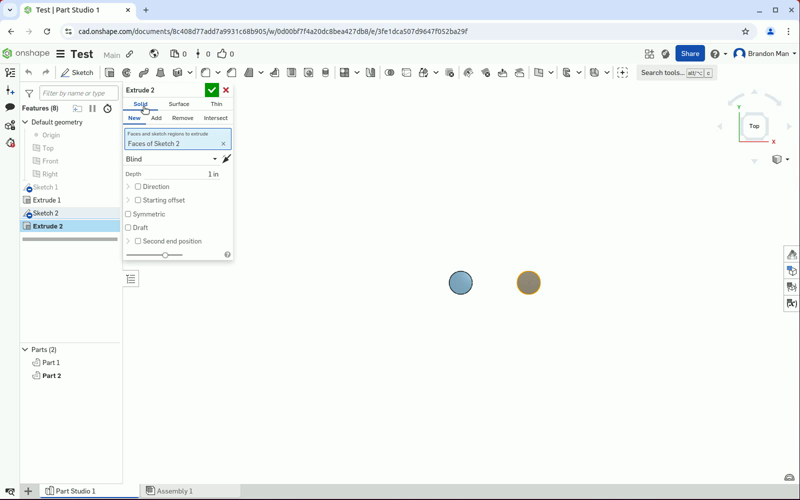
click(143, 106)
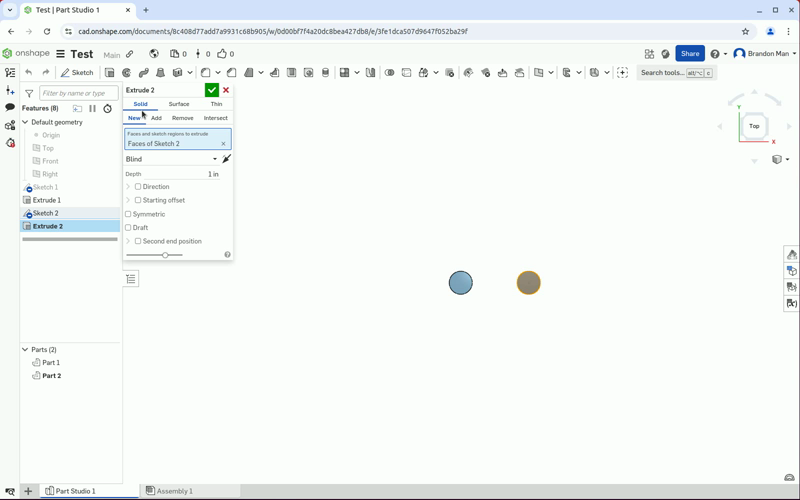
mouse_move(137, 120)
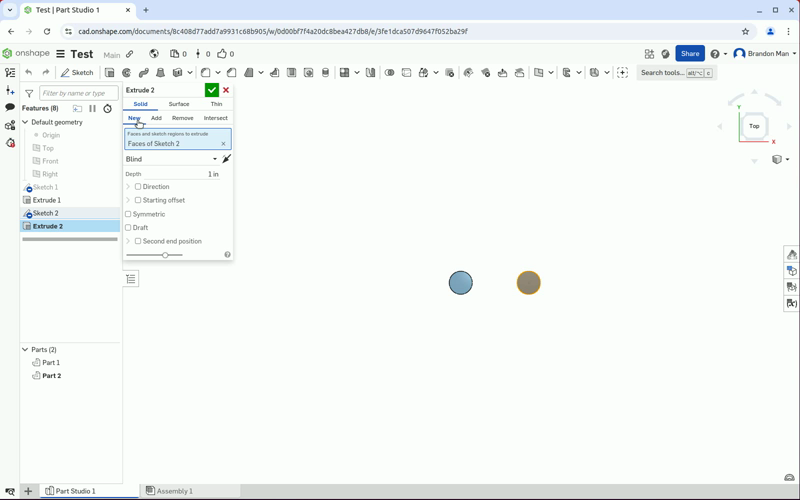
click(137, 120)
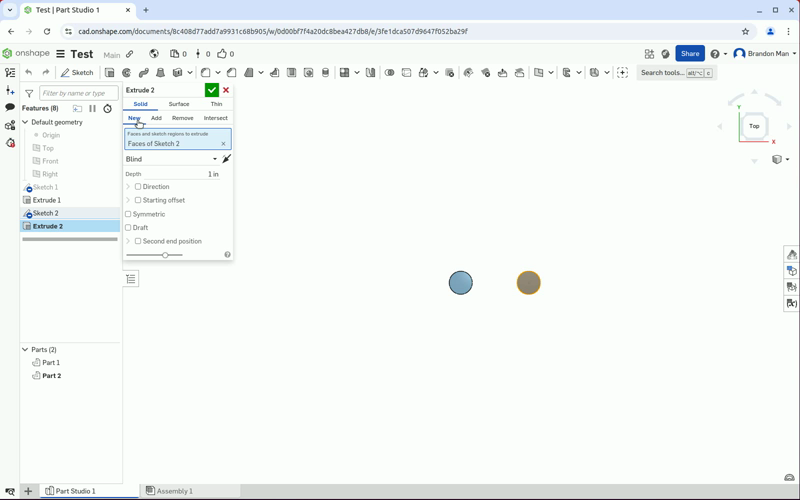
key(tab, 4)
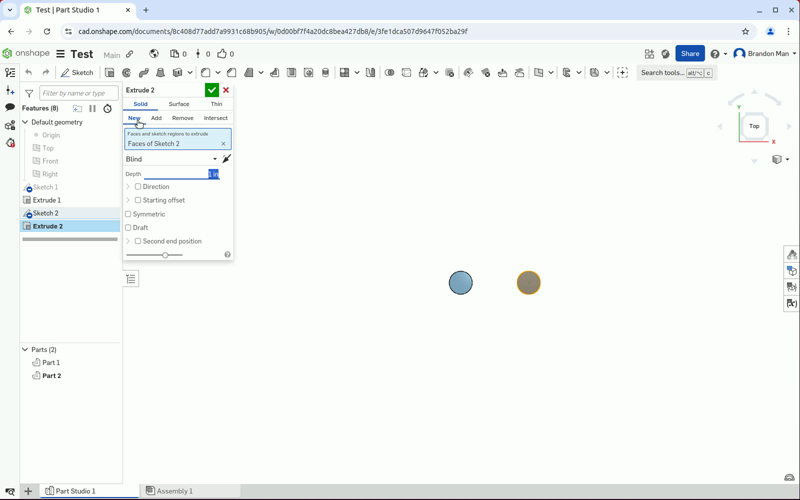
text(13.961)
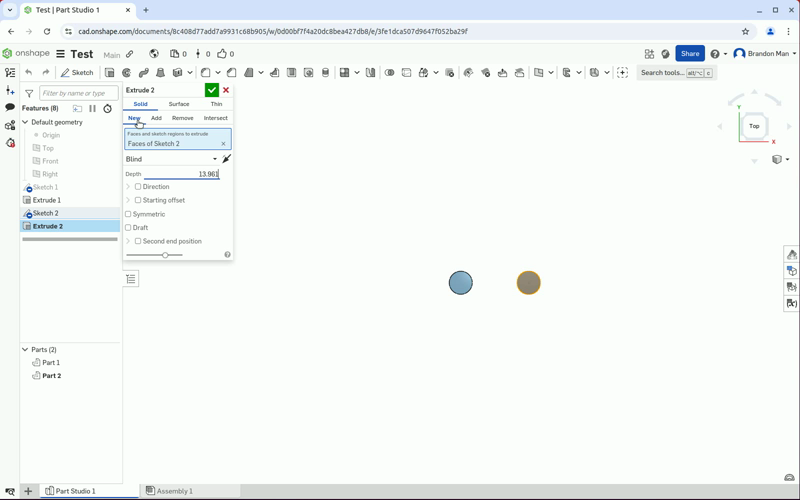
key(enter)
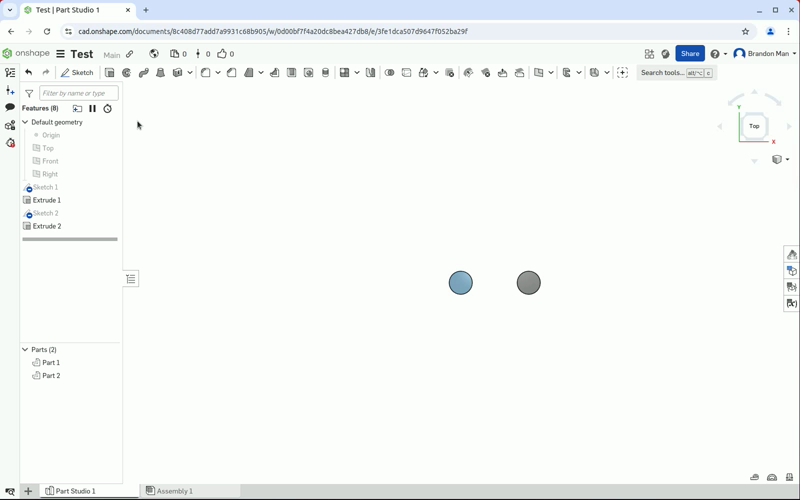
key(shift+h)
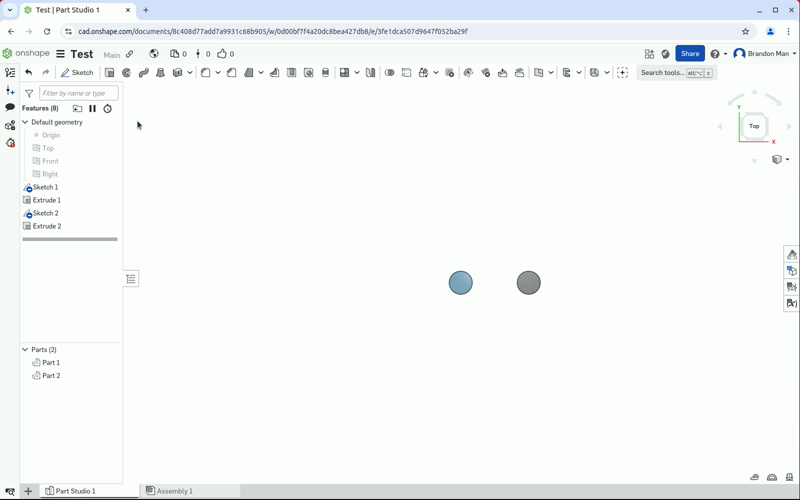
key(shift+h)
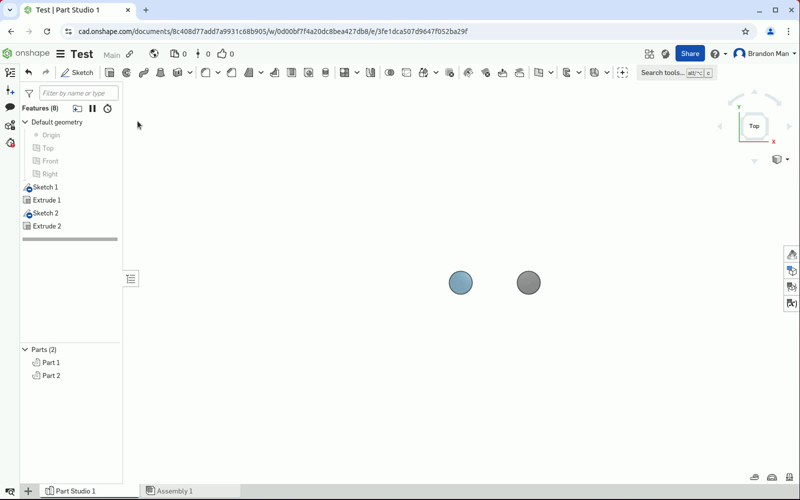
key(shift+7)
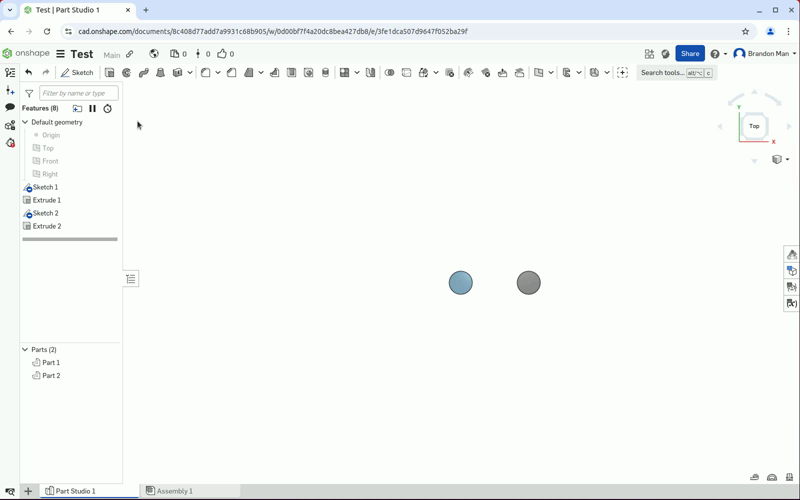
key(up, 3)
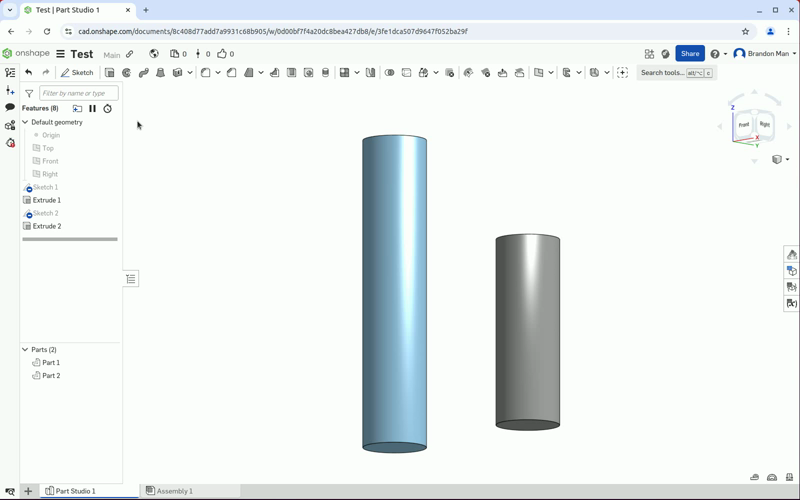
key(left, 3)
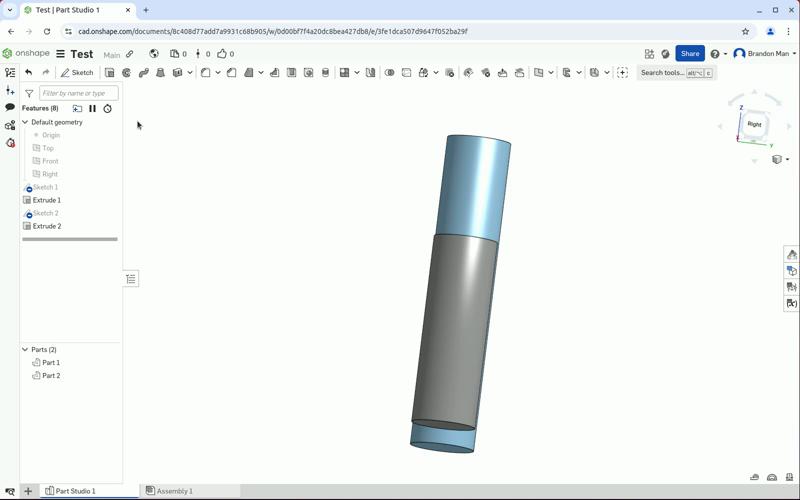
key(right, 3)
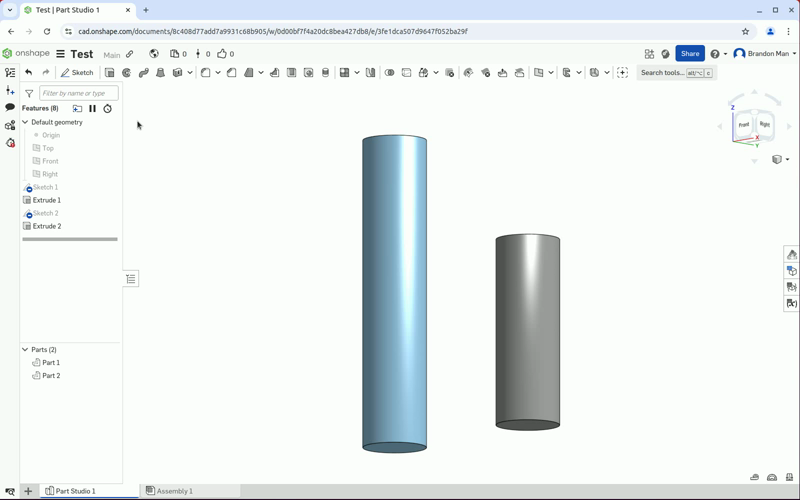
key(down, 3)
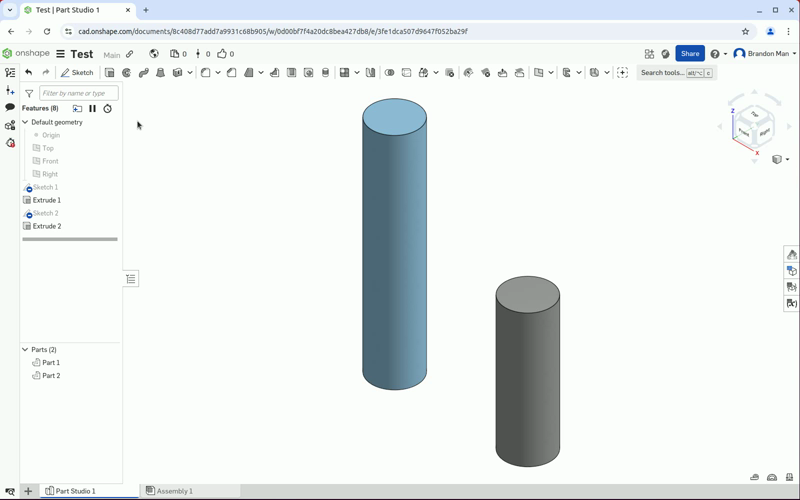
mouse_move(73, 189)
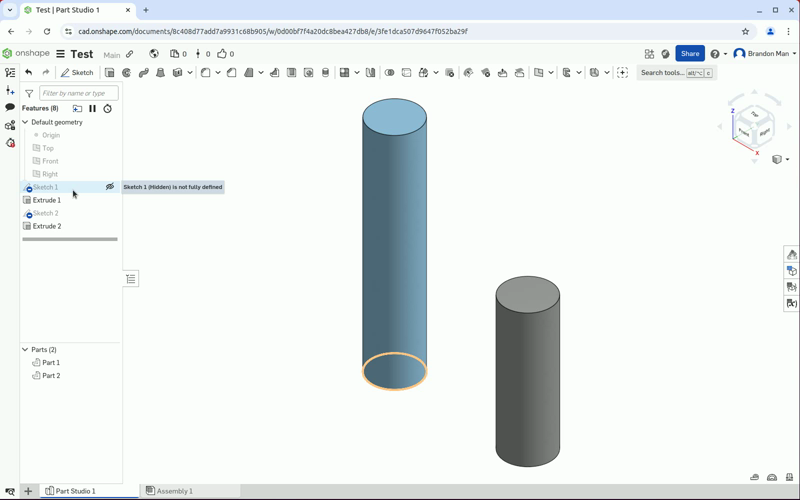
click(73, 189)